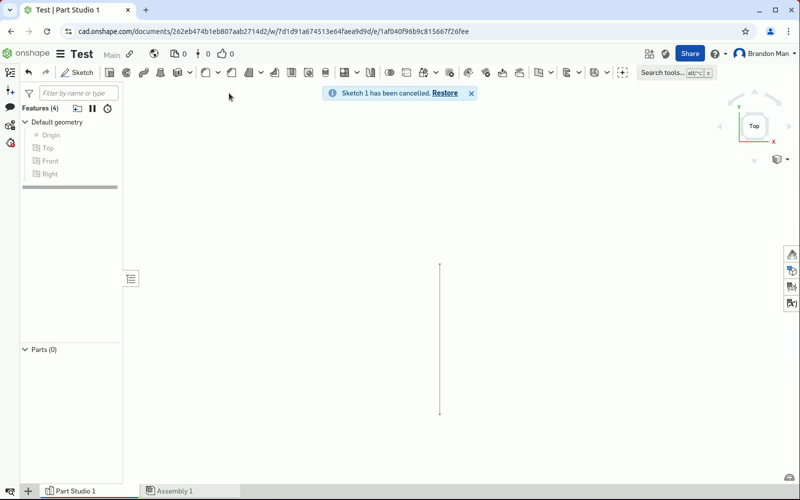
key(shift+h)
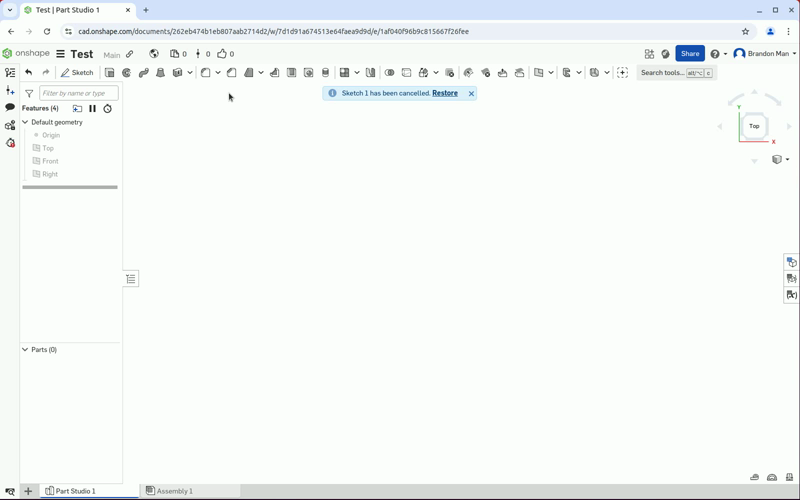
mouse_move(73, 352)
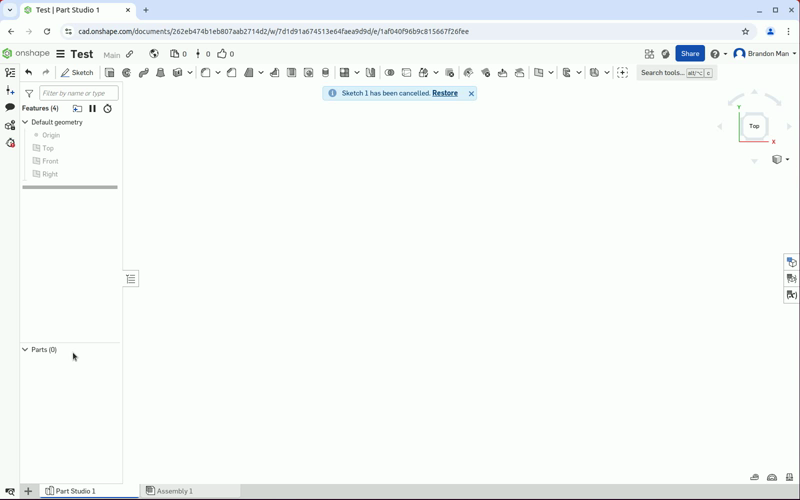
key(y)
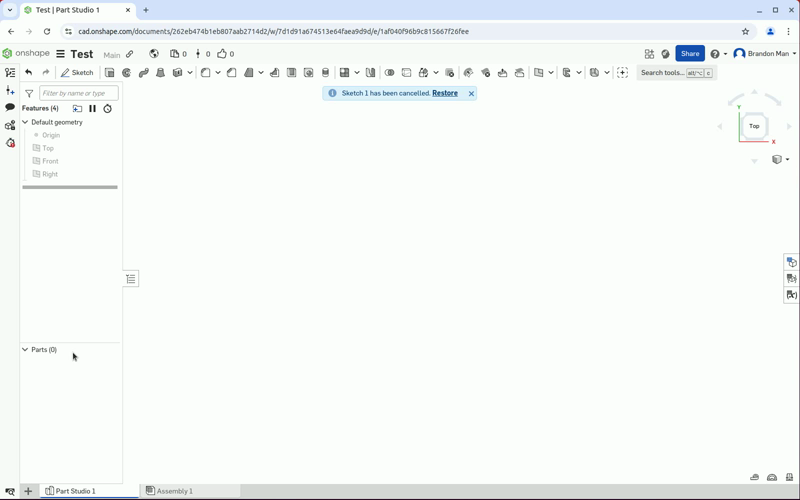
key(shift+p)
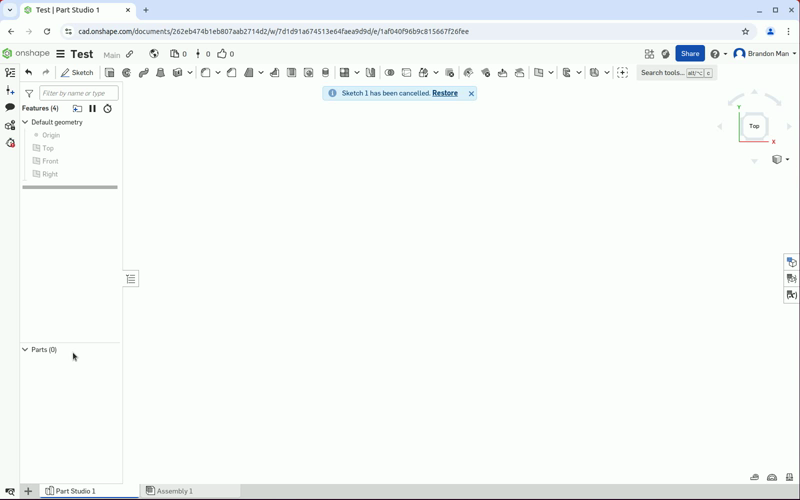
key(space)
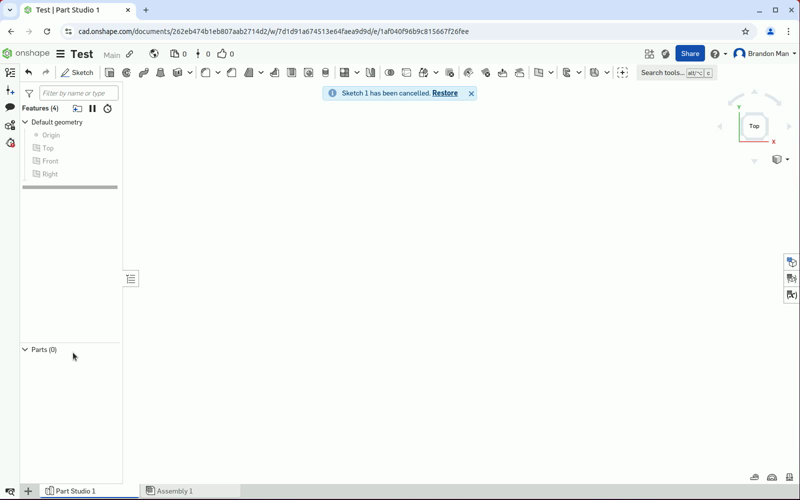
key_down(shift)
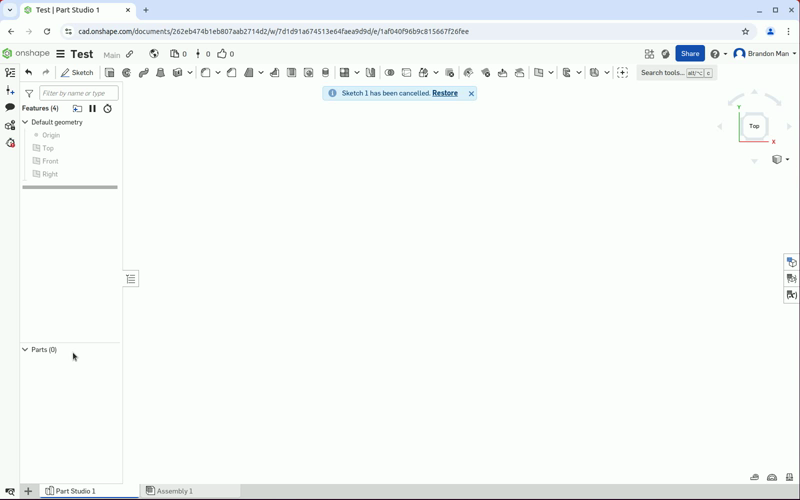
key(up)
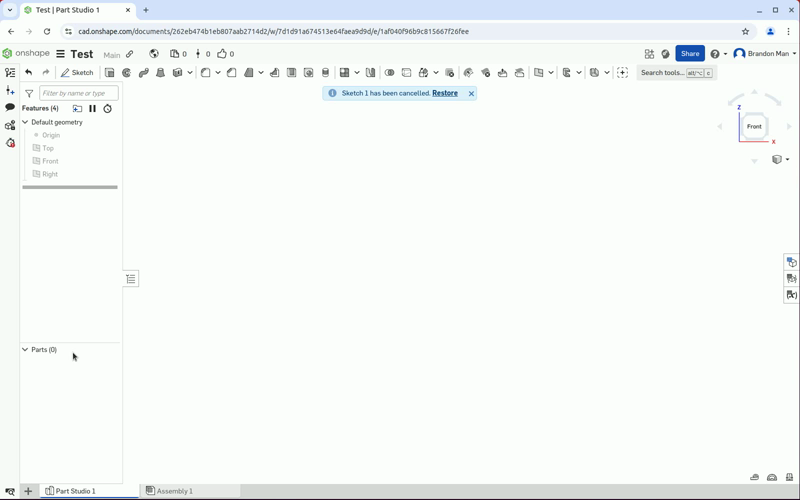
key_up(shift)
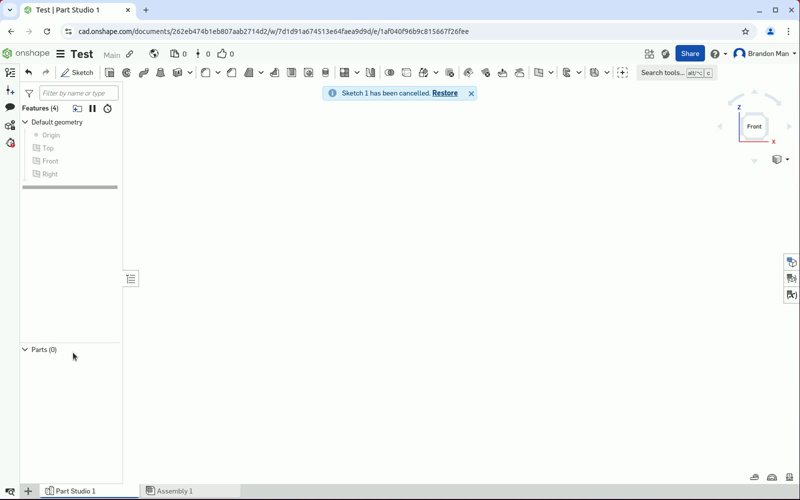
mouse_move(73, 352)
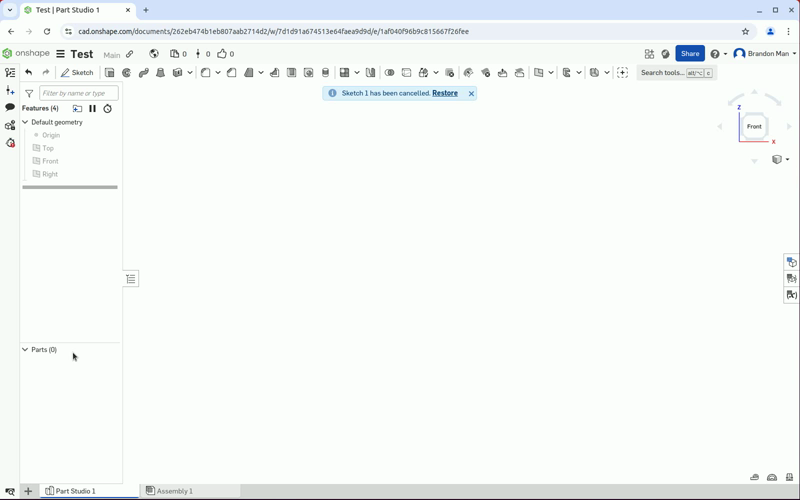
key(shift+y)
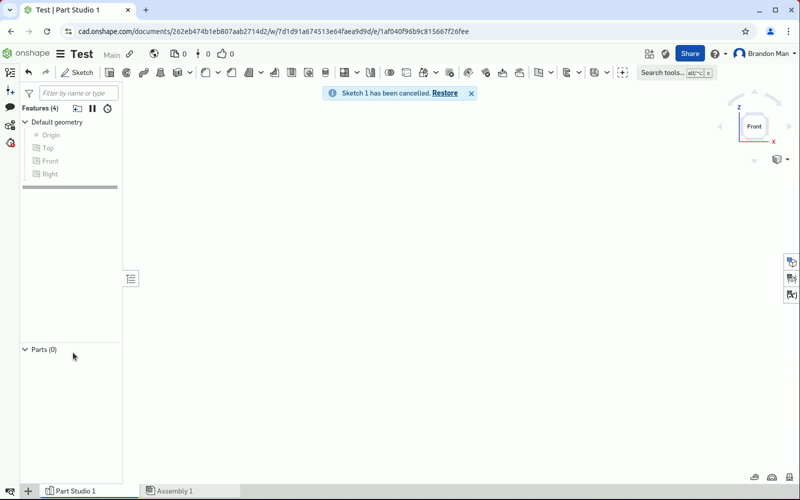
key(shift+s)
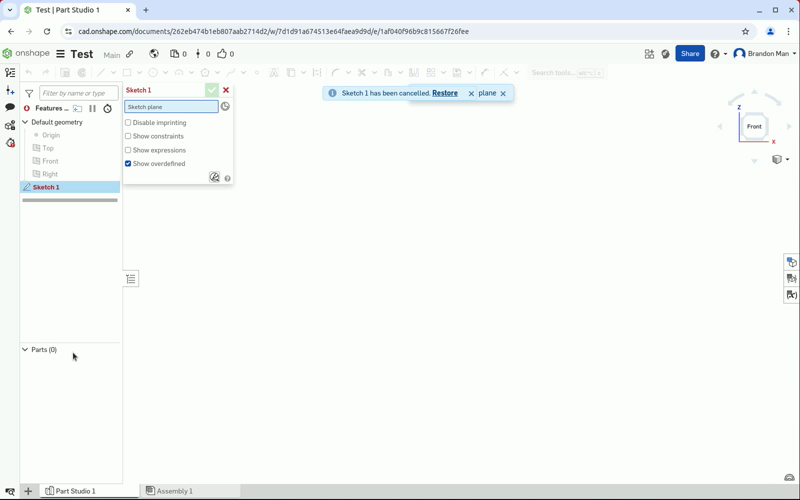
mouse_move(73, 163)
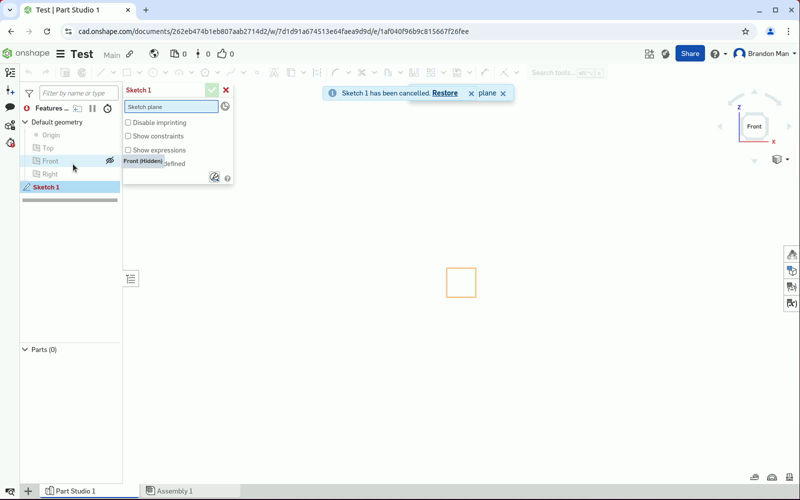
click(73, 163)
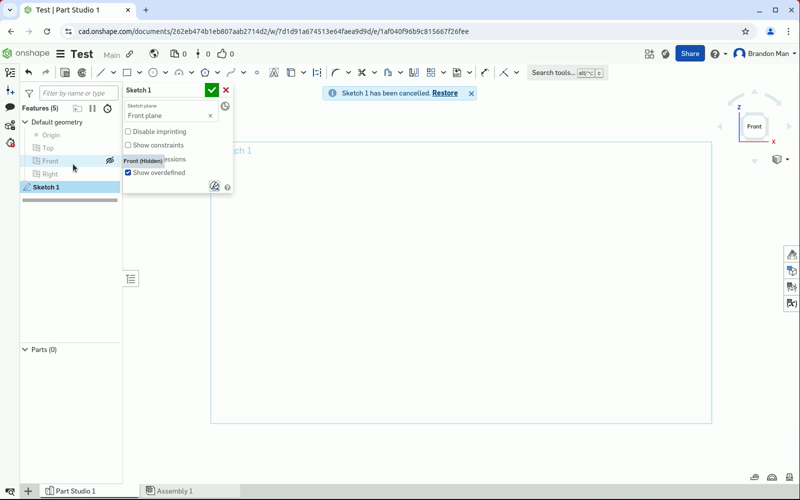
mouse_move(73, 352)
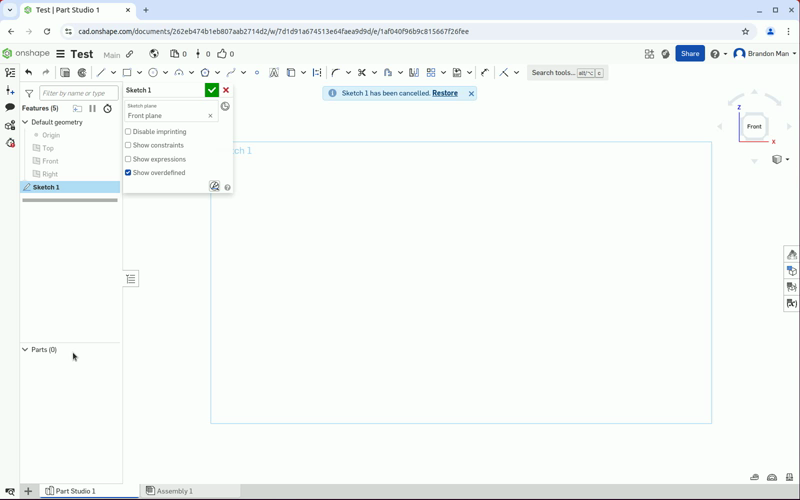
key(y)
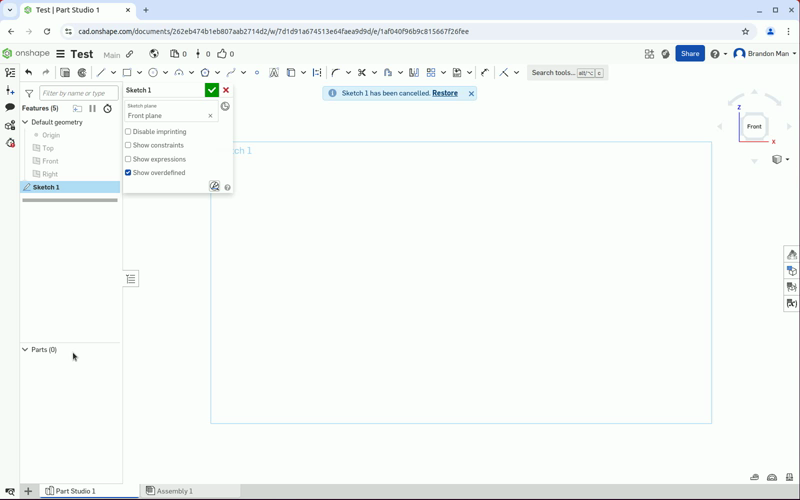
key(c)
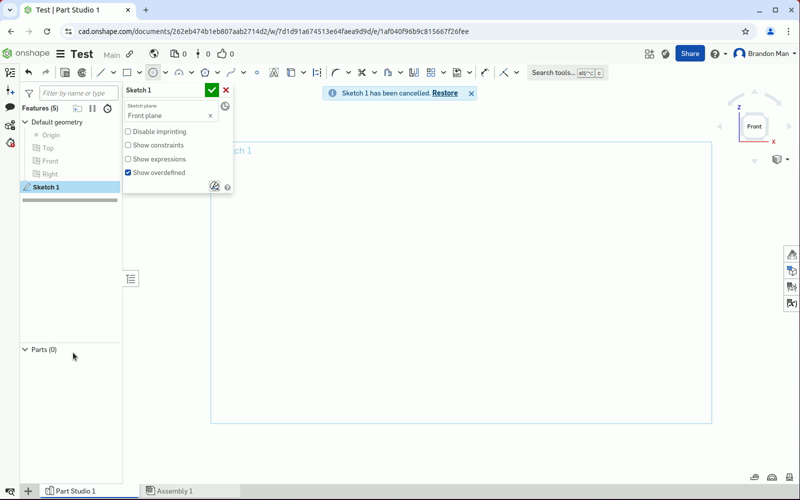
key_down(shift)
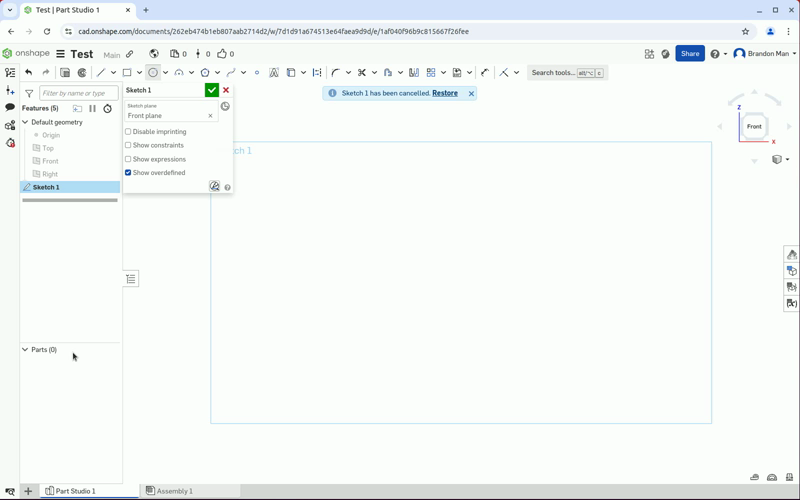
mouse_move(363, 282)
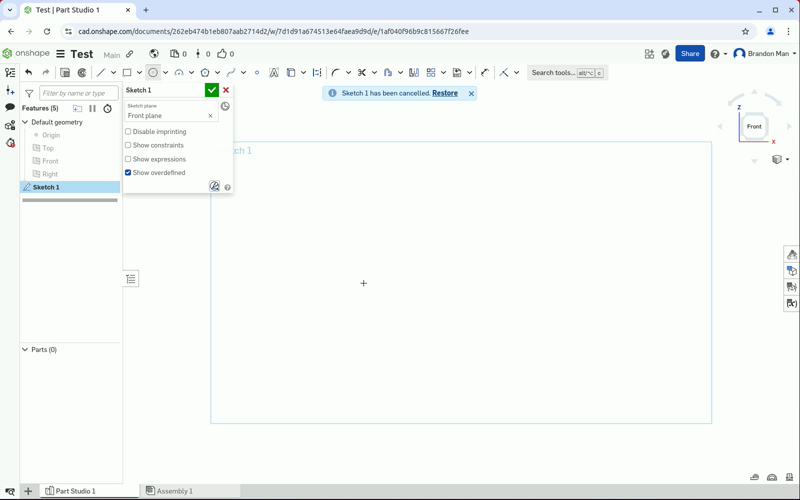
click(363, 282)
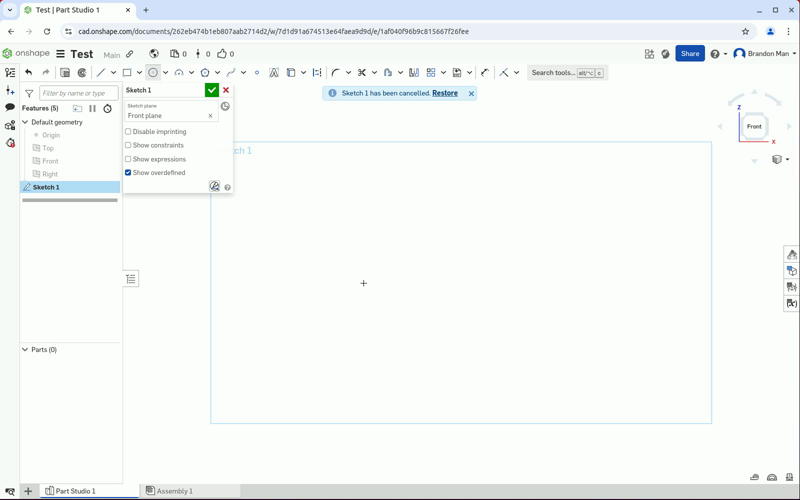
key_up(shift)
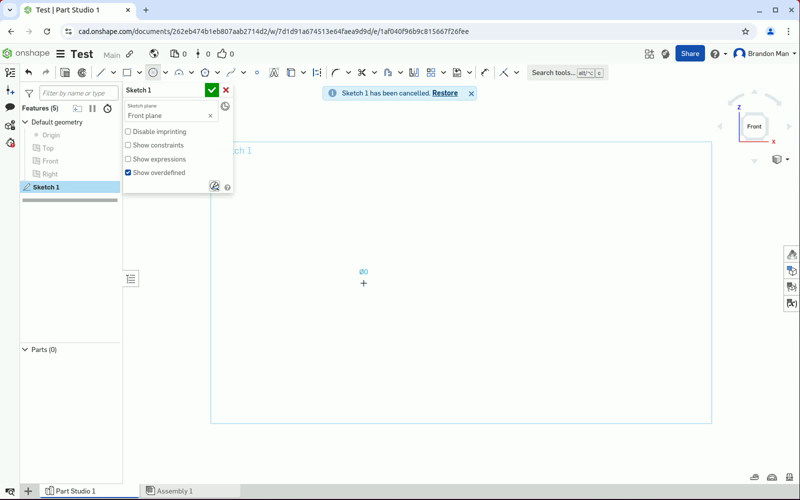
mouse_move(370, 282)
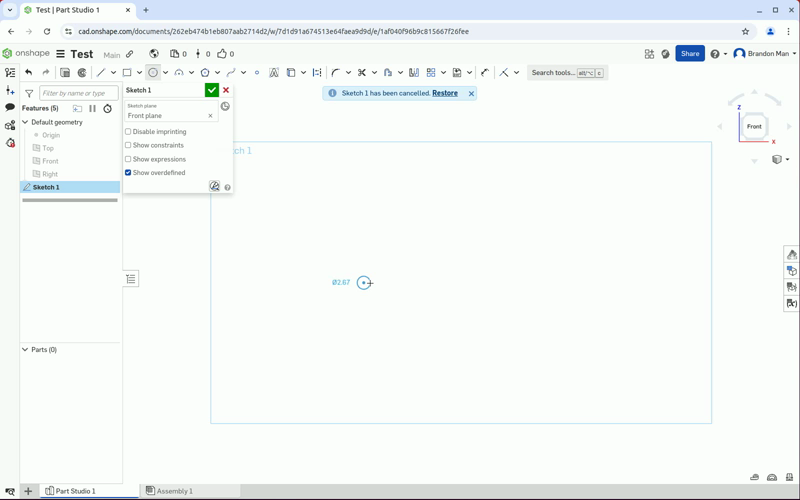
click(370, 282)
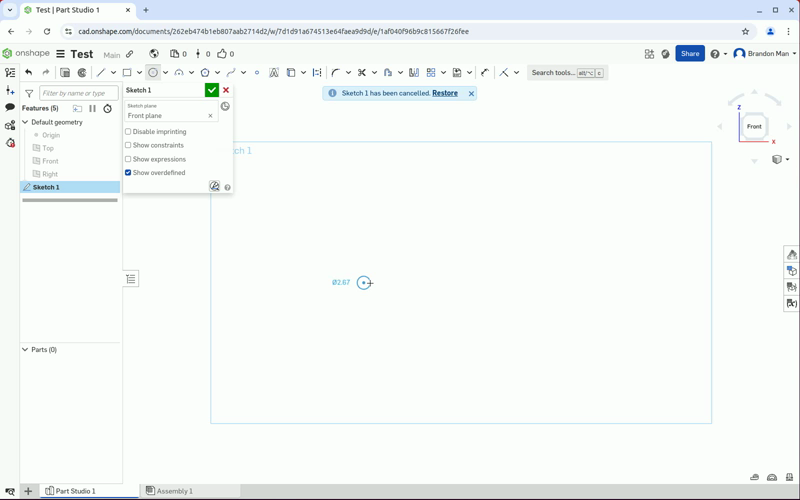
key(esc)
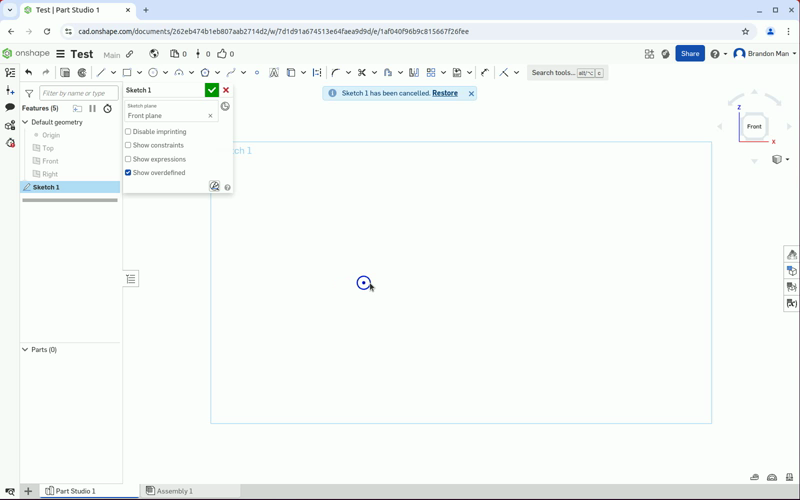
mouse_move(365, 280)
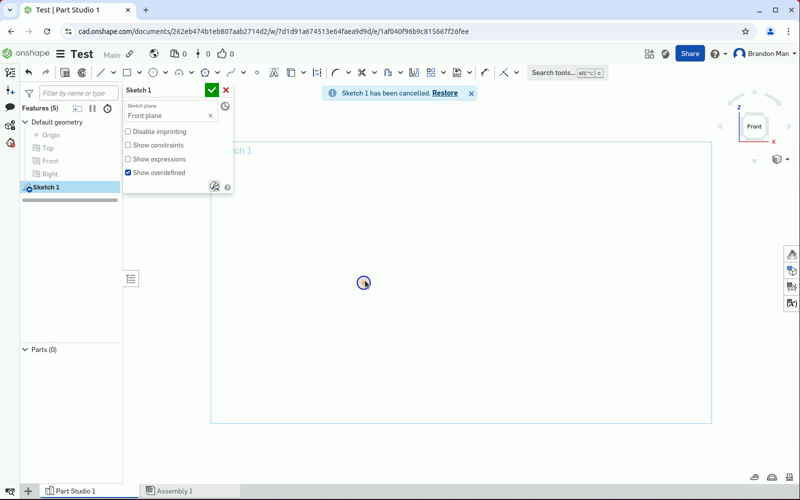
scroll(6)
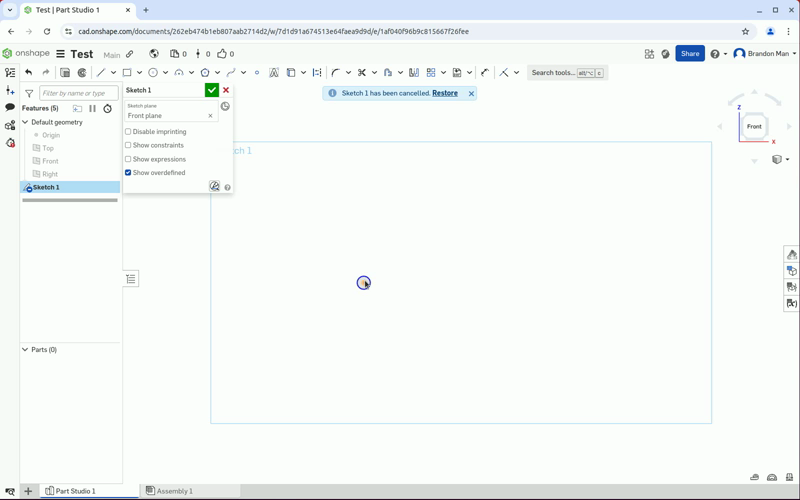
scroll(6)
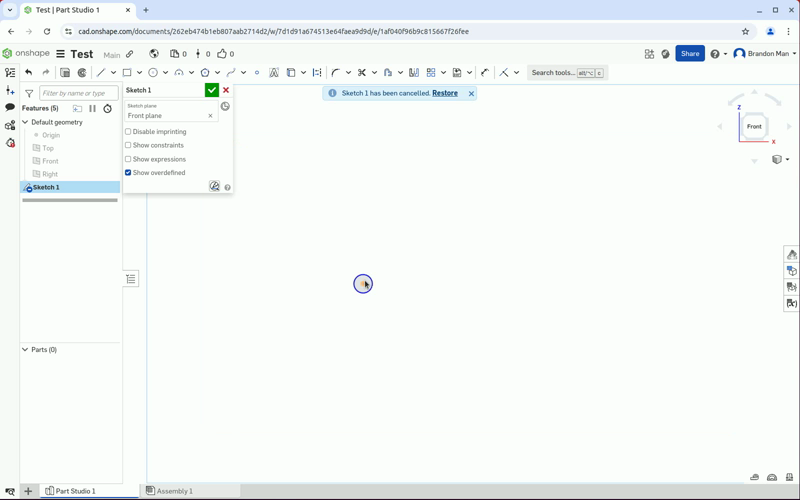
scroll(6)
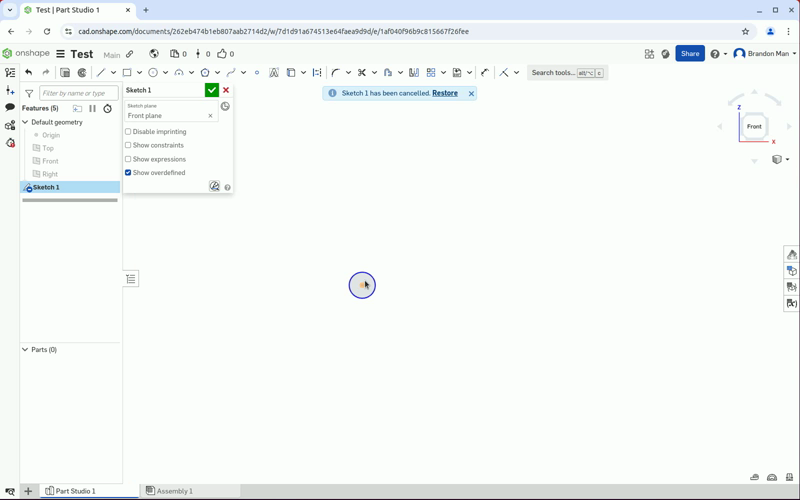
scroll(6)
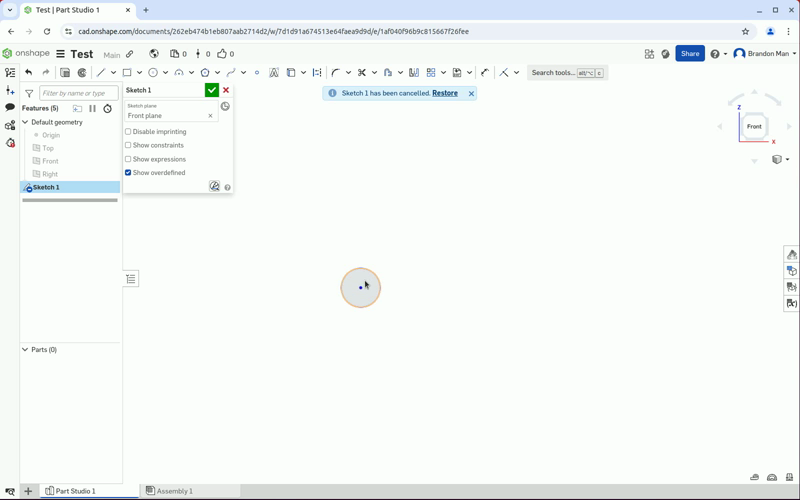
scroll(6)
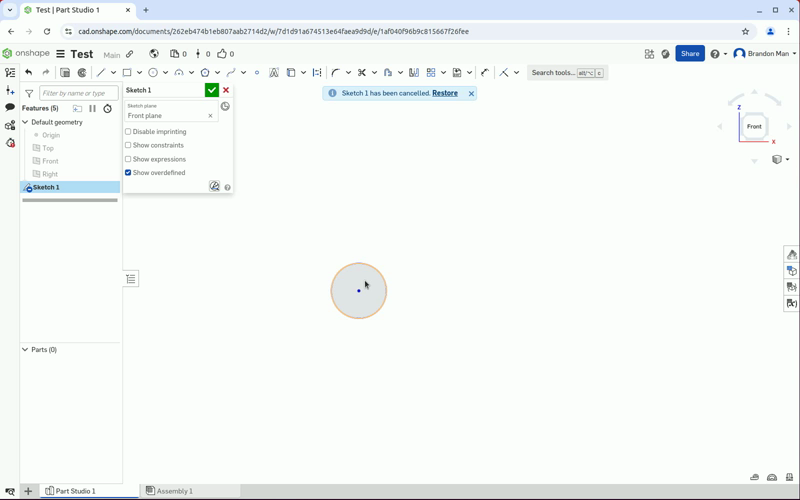
scroll(6)
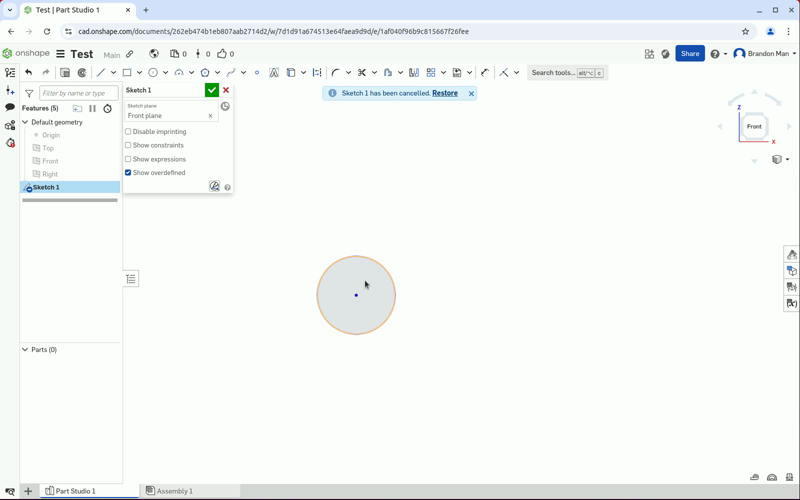
scroll(6)
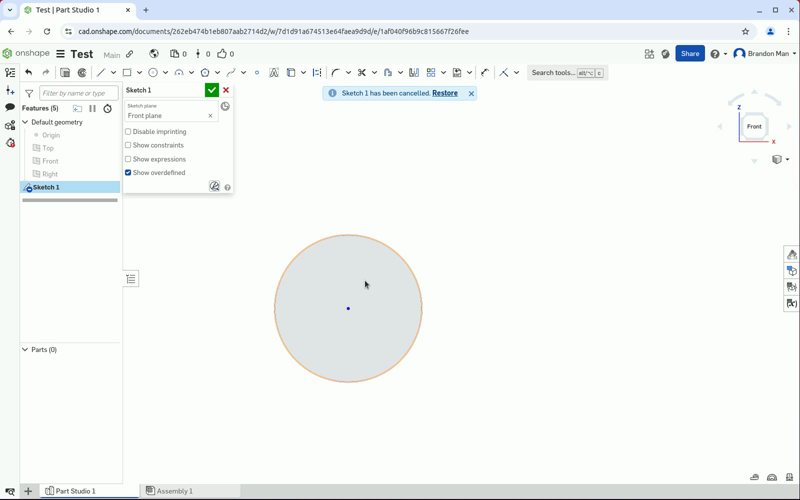
click(365, 280)
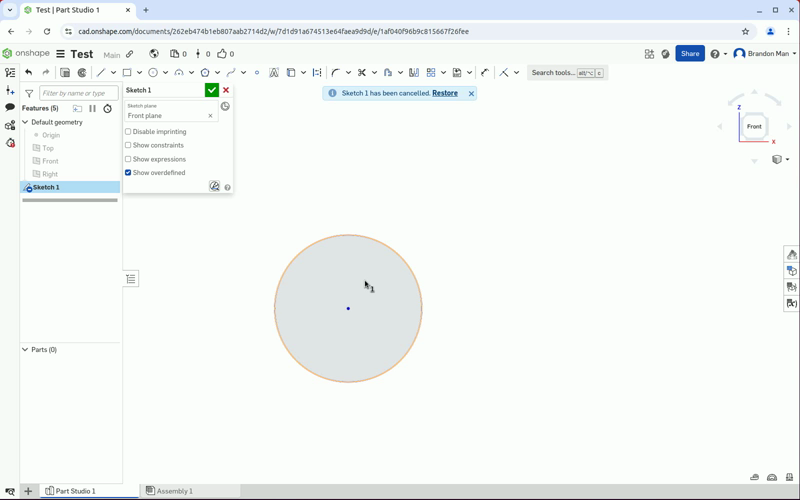
scroll(-6)
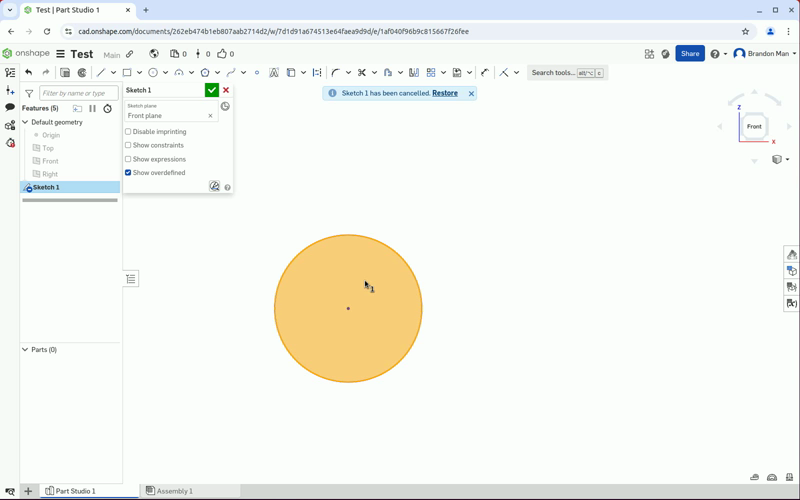
scroll(-6)
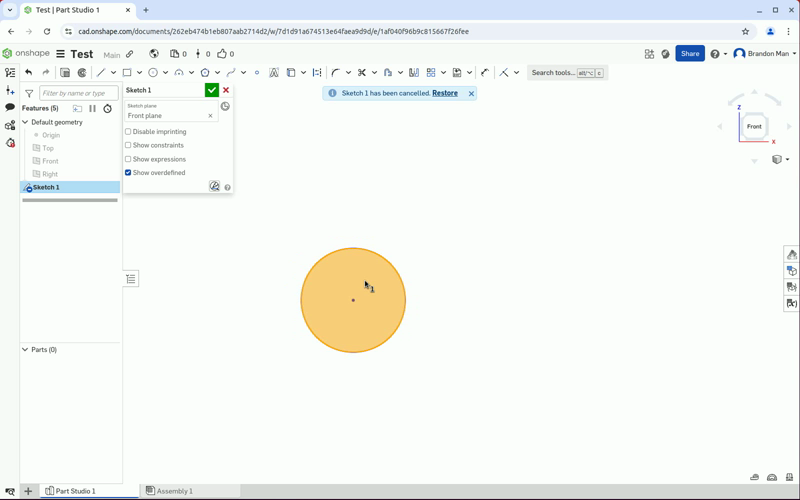
scroll(-6)
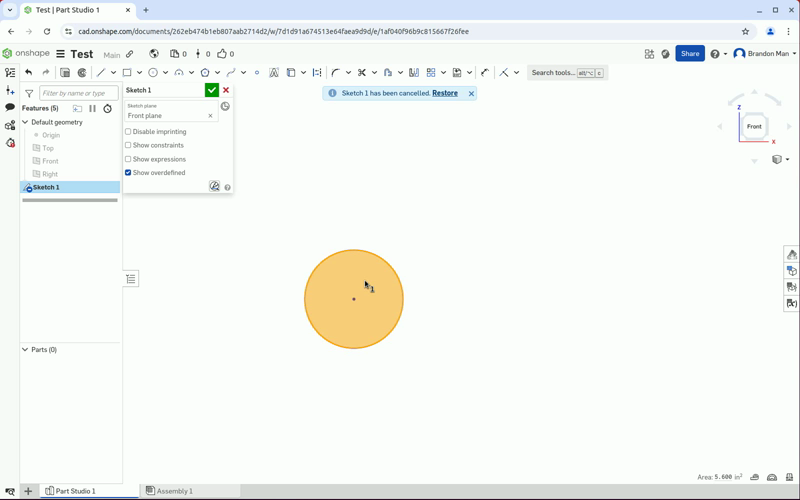
scroll(-6)
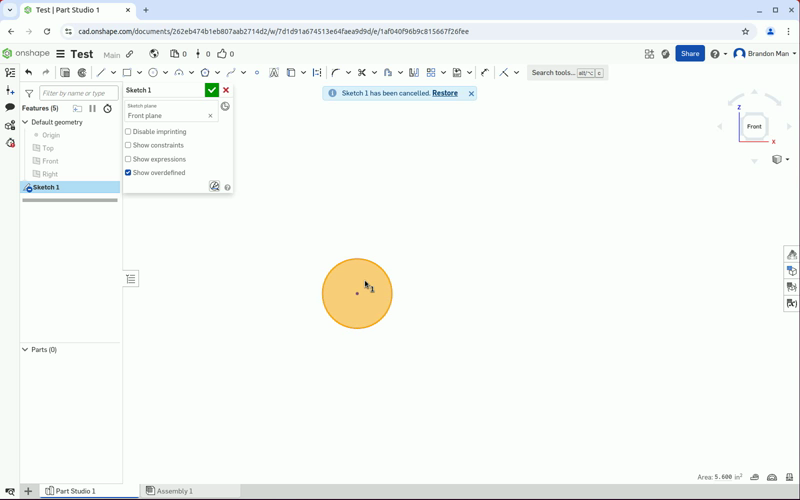
scroll(-6)
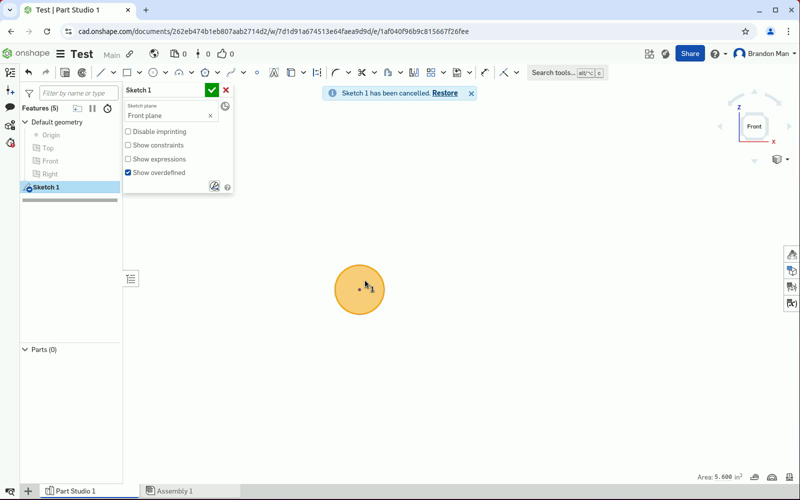
scroll(-6)
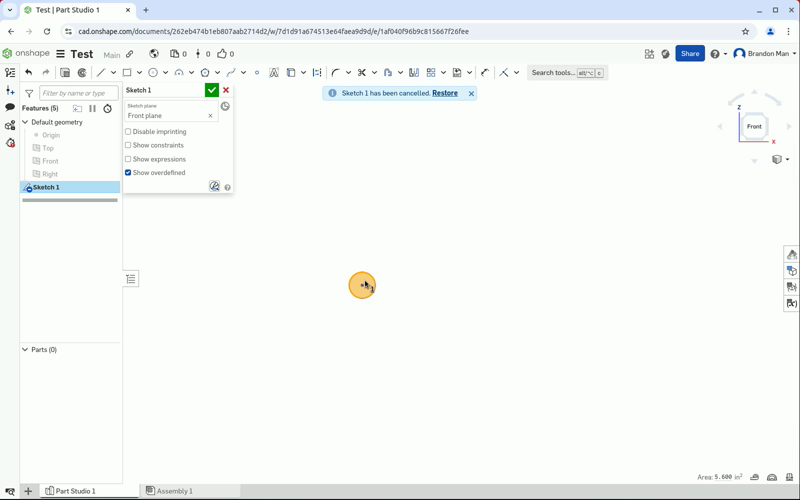
scroll(-6)
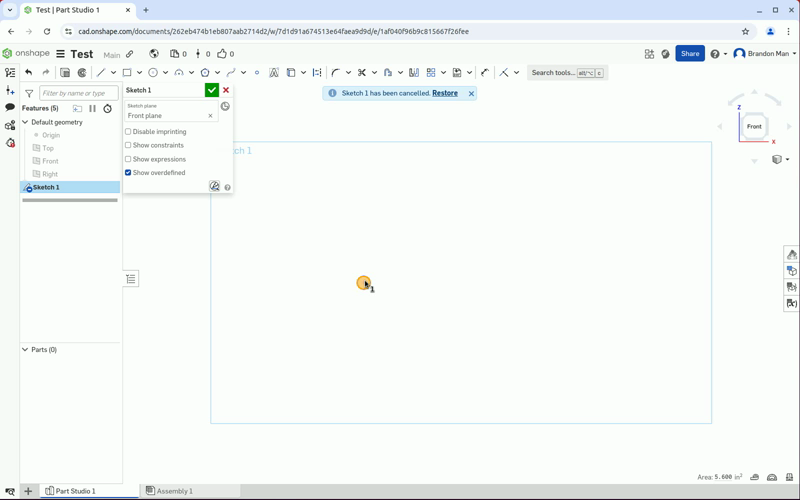
mouse_move(73, 352)
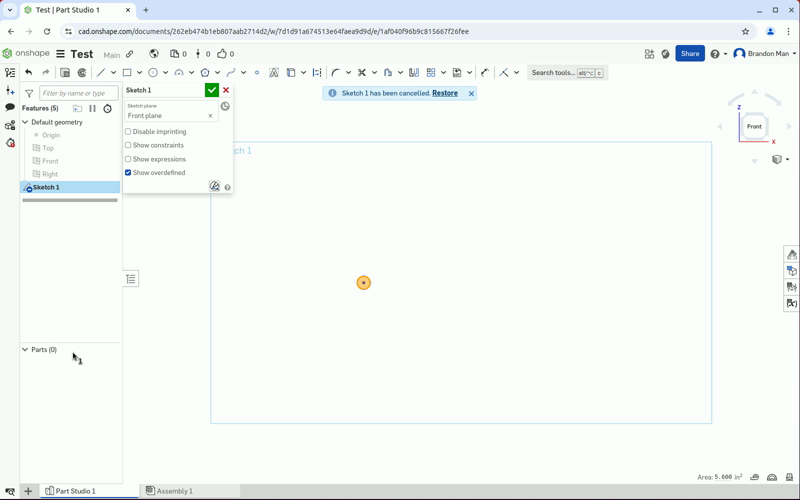
key(shift+y)
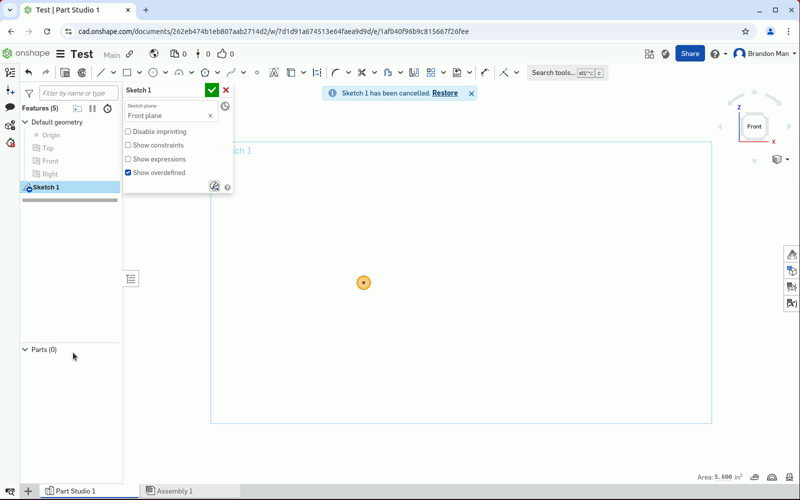
key(shift+e)
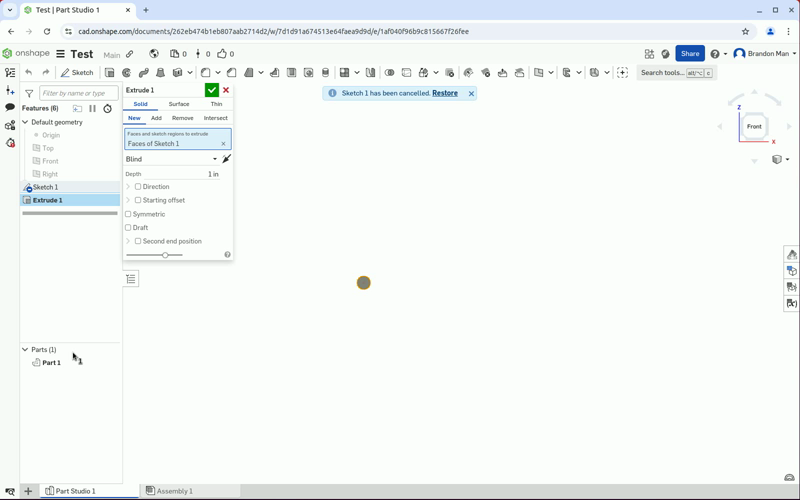
mouse_move(143, 106)
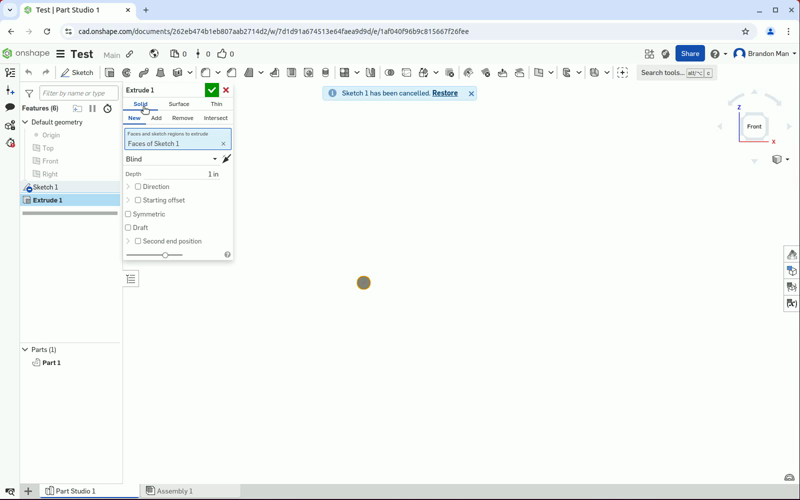
click(143, 106)
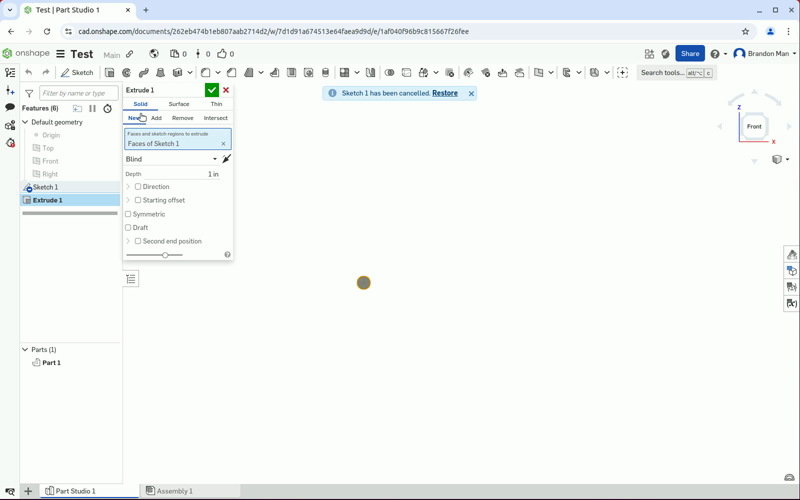
mouse_move(137, 120)
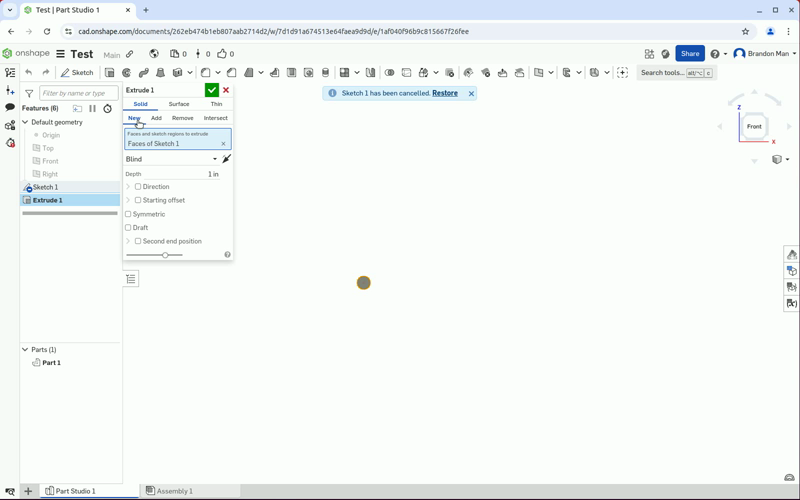
click(137, 120)
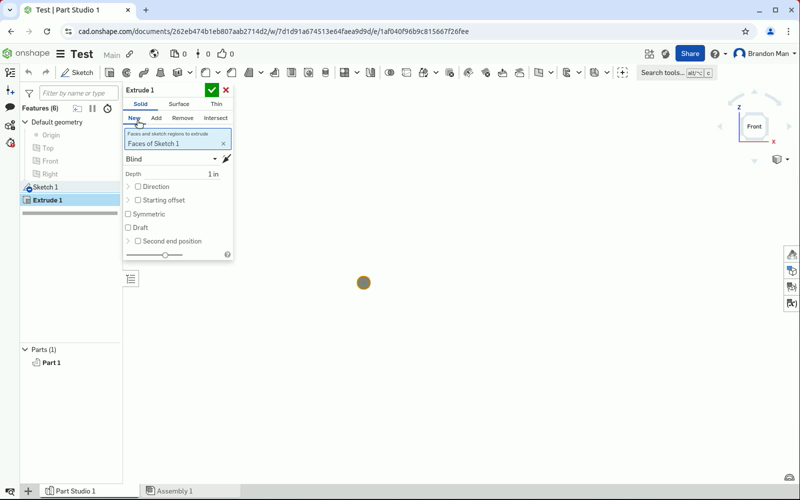
key(tab, 4)
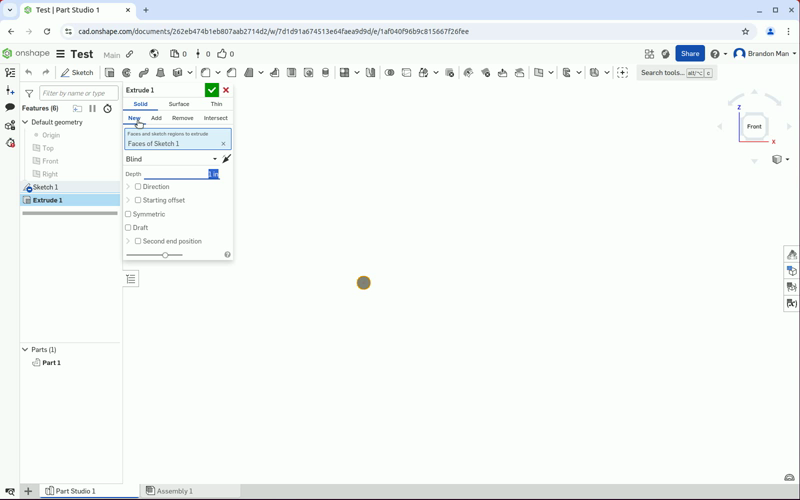
text(8.425)
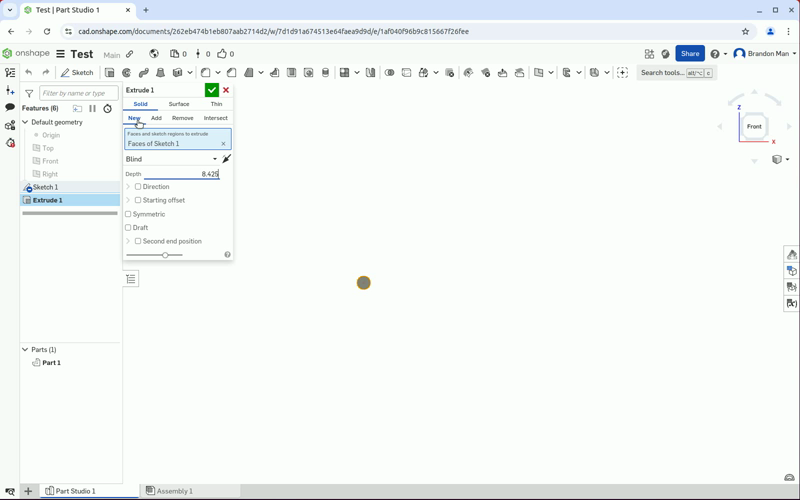
key(enter)
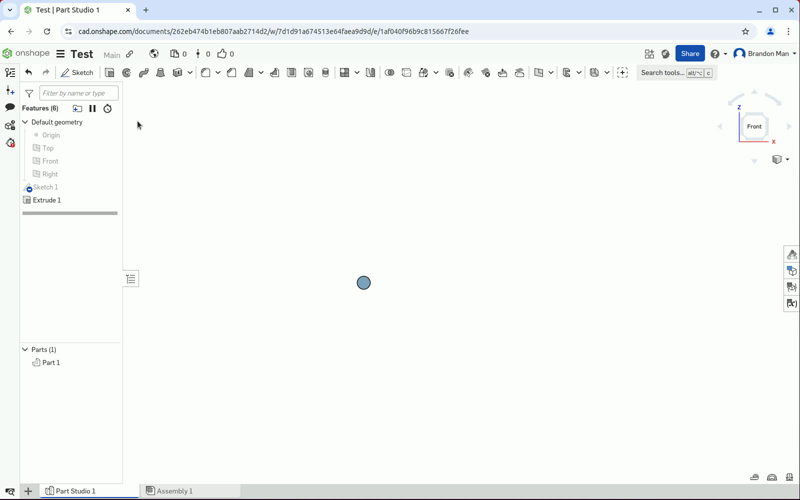
key(shift+h)
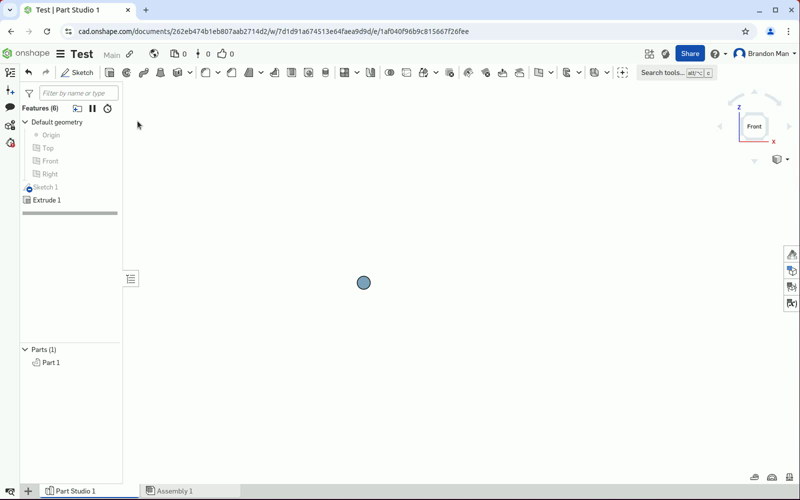
key(shift+h)
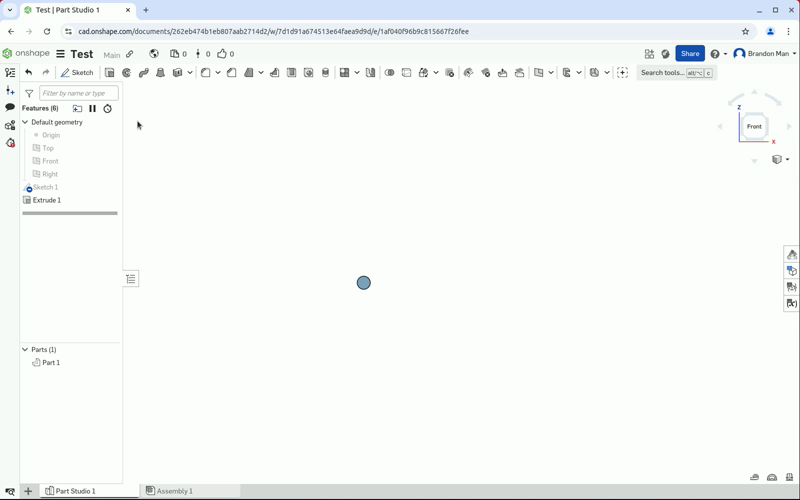
mouse_move(73, 189)
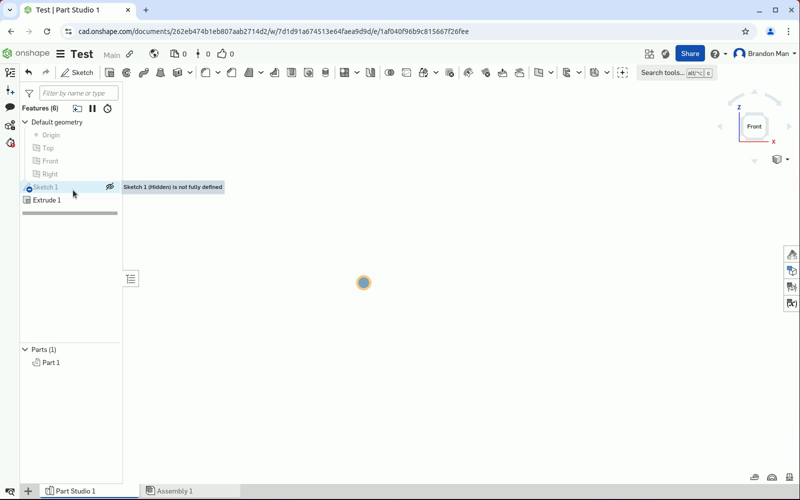
click(73, 189)
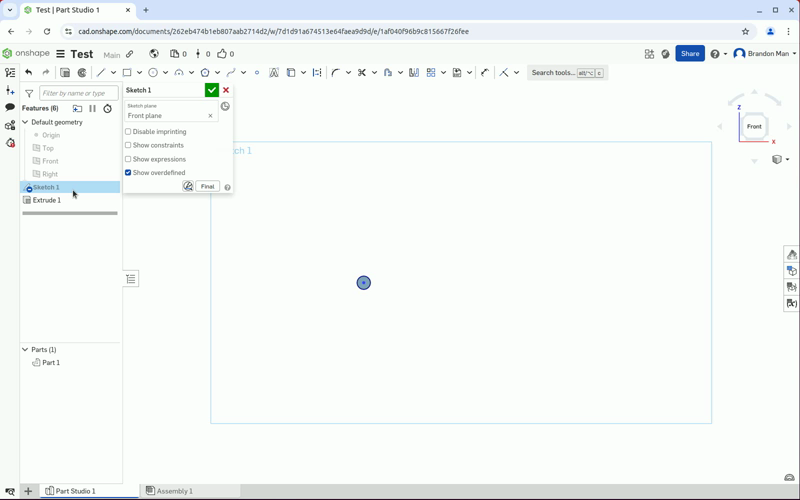
mouse_move(229, 92)
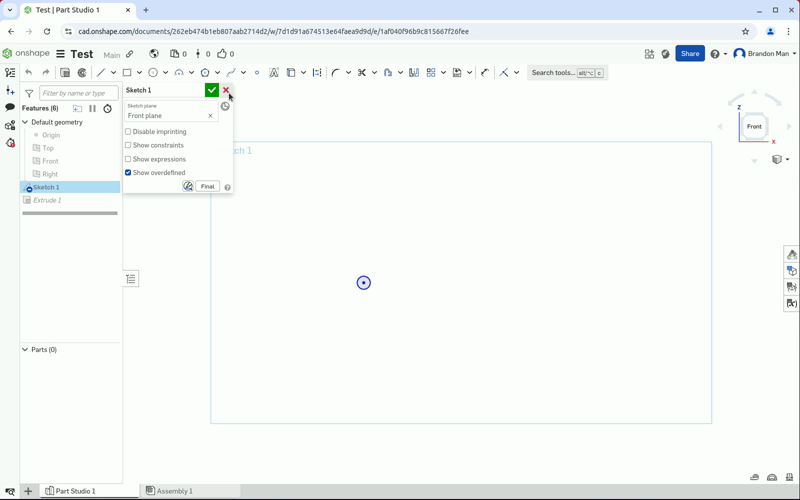
click(229, 92)
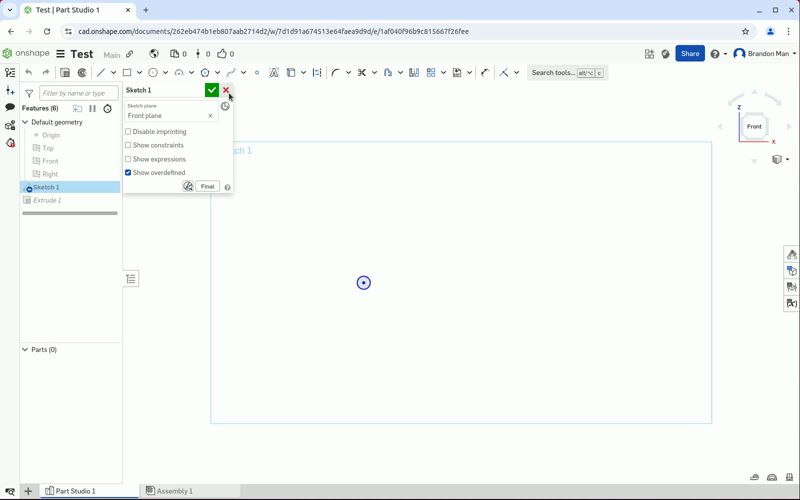
key(shift+s)
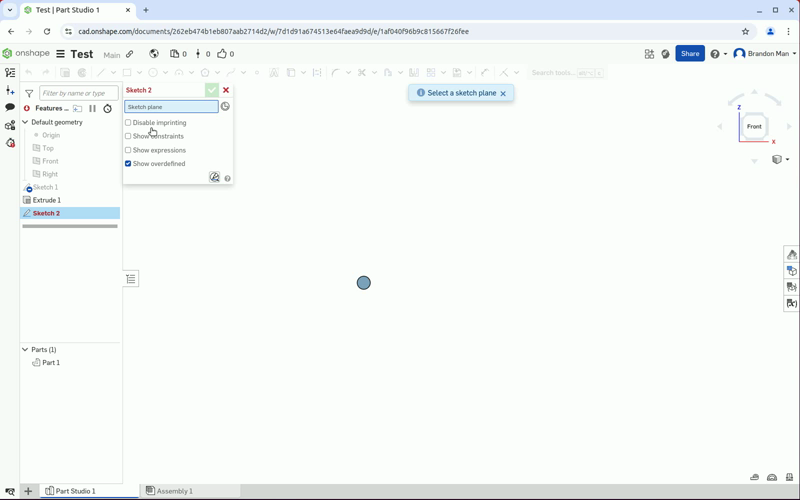
mouse_move(73, 163)
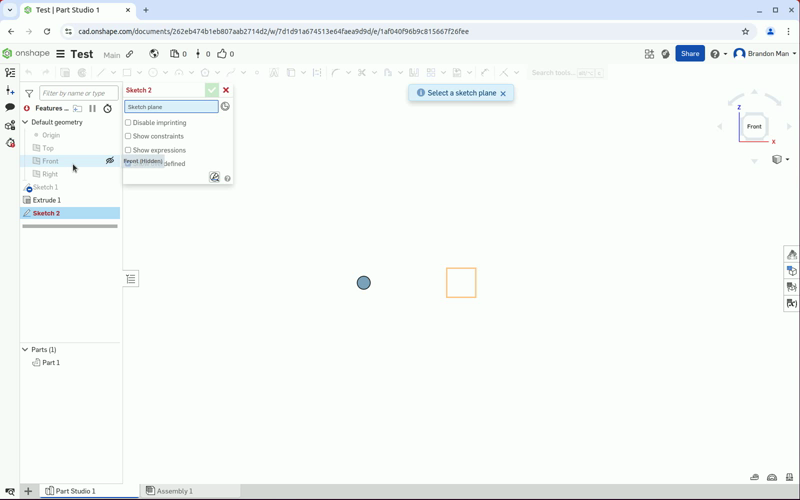
click(73, 163)
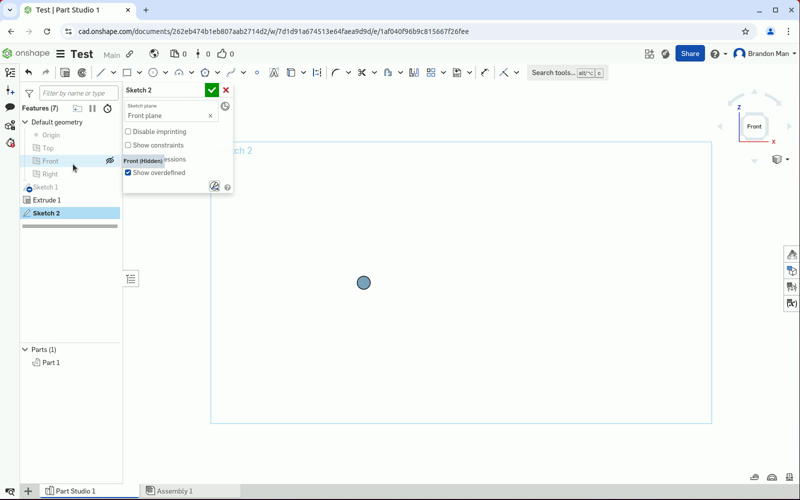
mouse_move(73, 352)
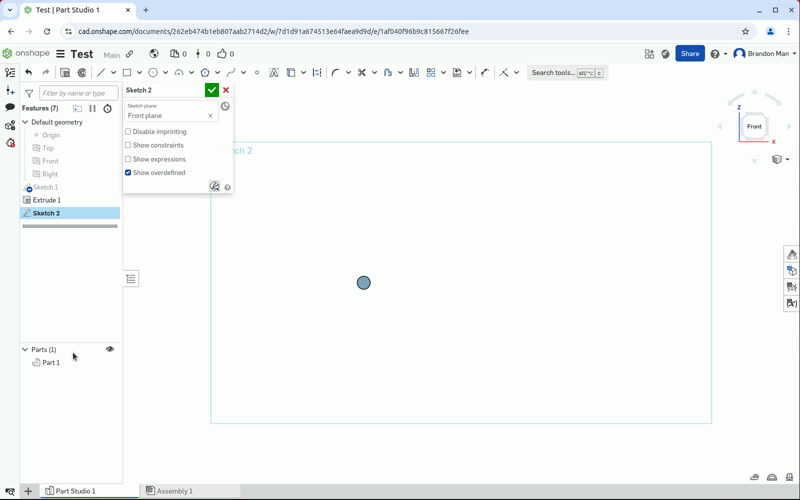
key(y)
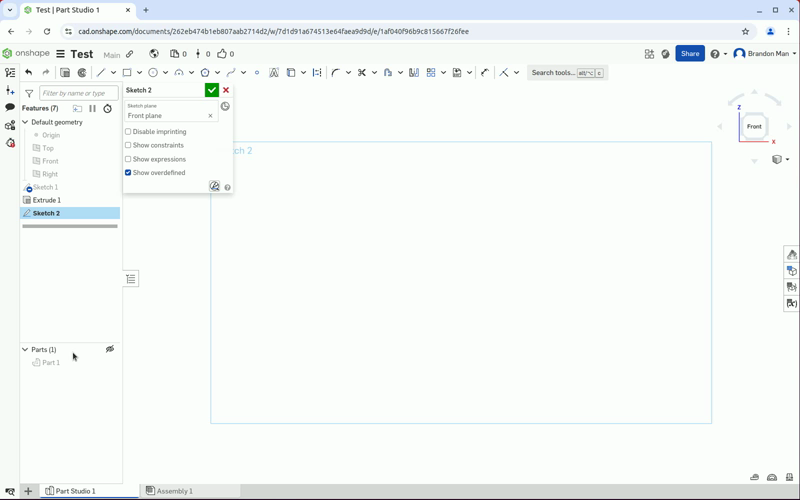
key(a)
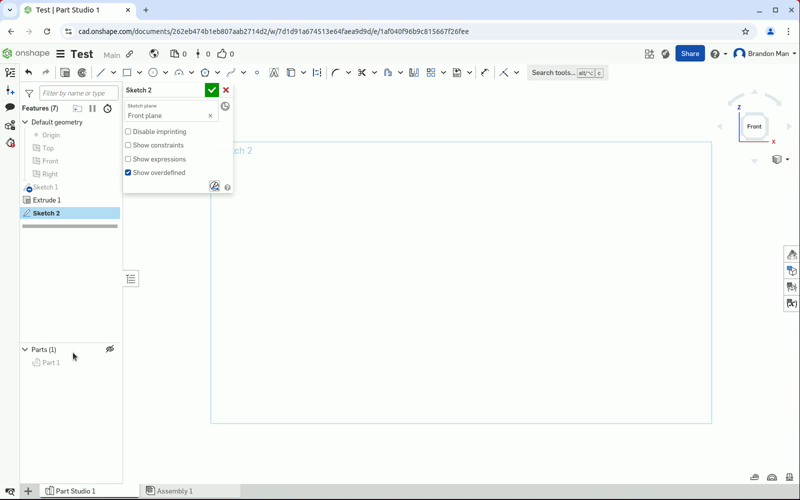
key_down(shift)
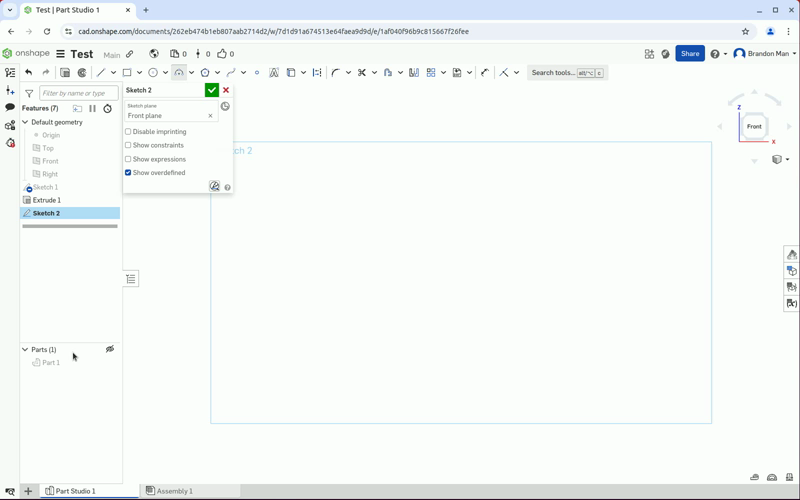
mouse_move(348, 282)
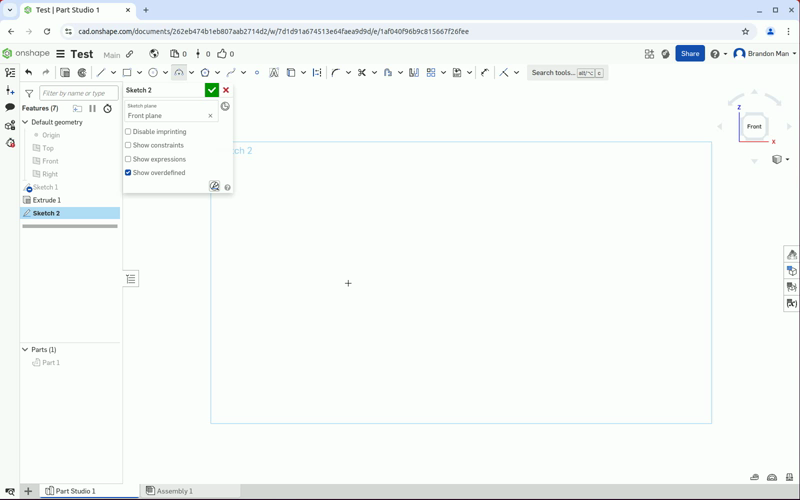
click(348, 282)
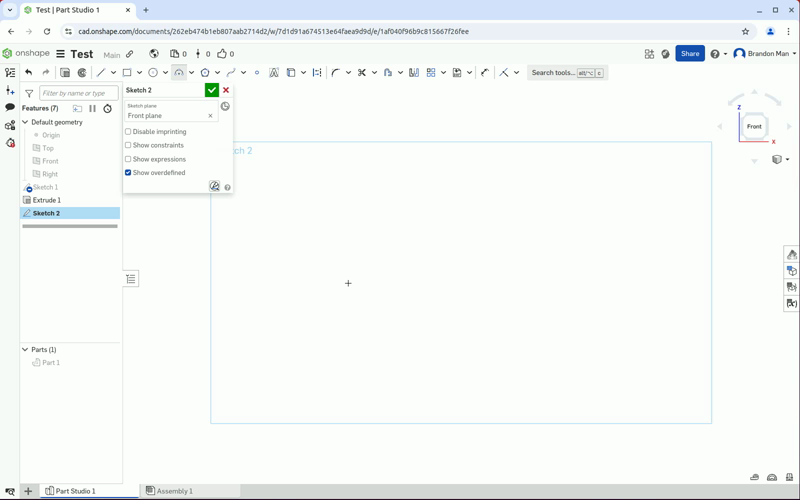
key_up(shift)
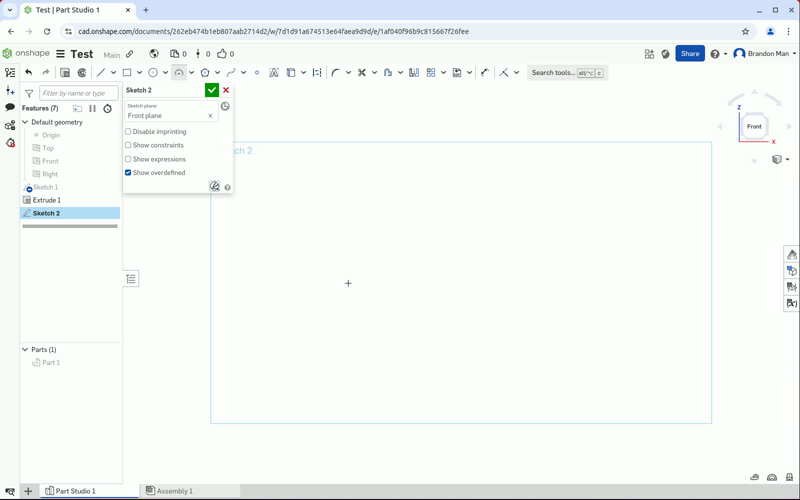
key_down(shift)
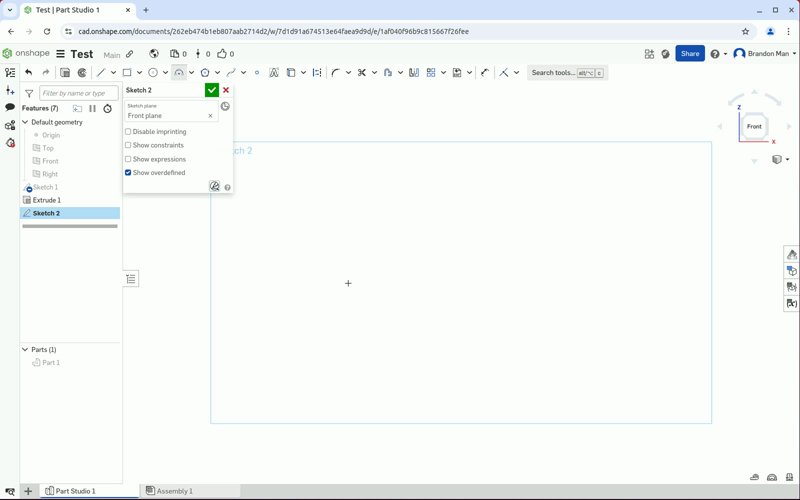
mouse_move(541, 282)
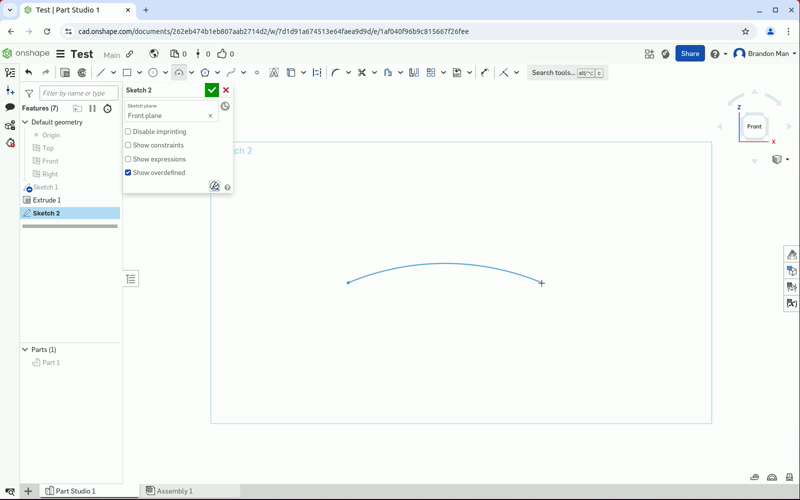
click(541, 282)
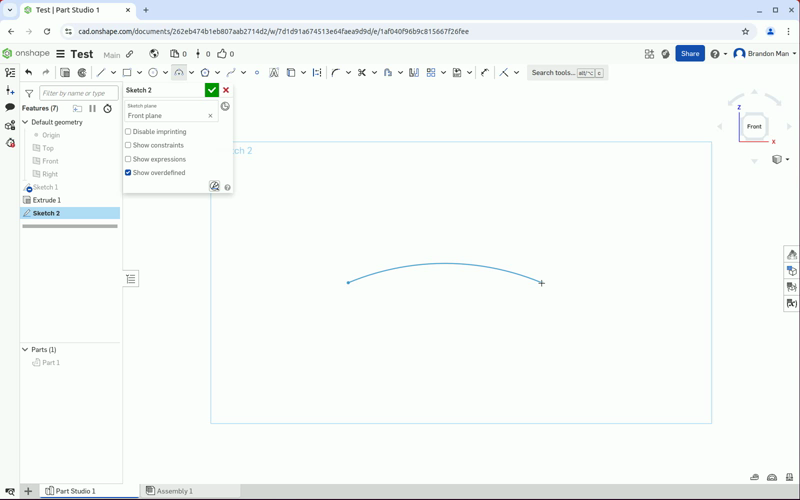
mouse_move(444, 186)
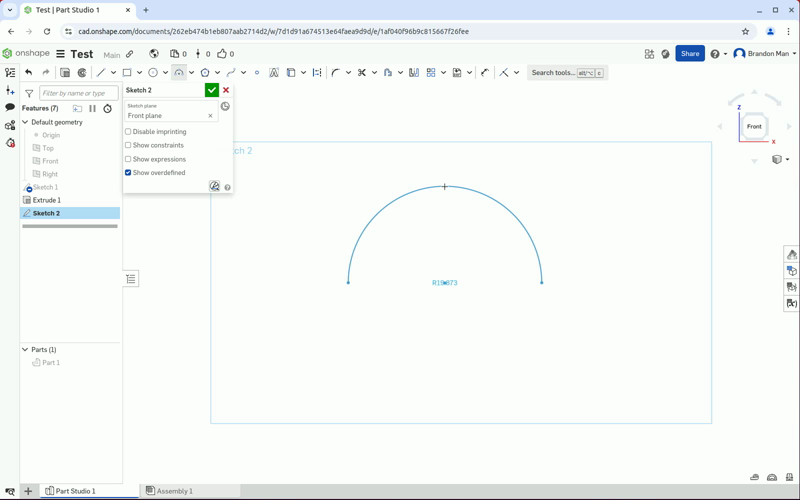
click(444, 186)
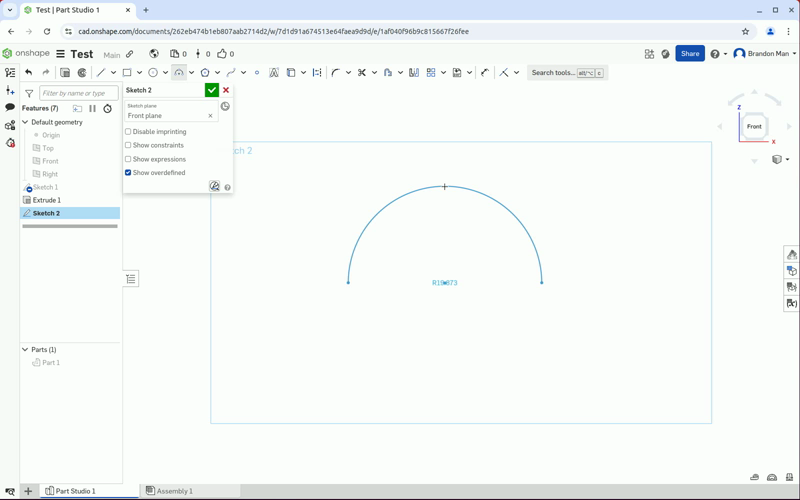
key_up(shift)
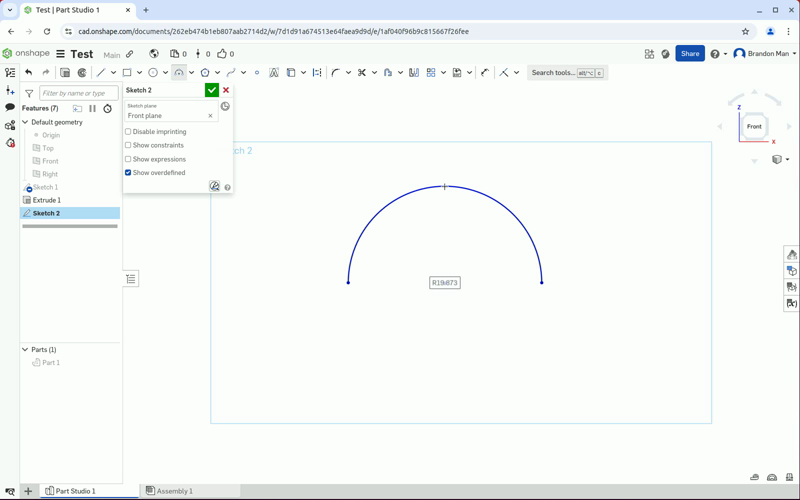
mouse_move(541, 282)
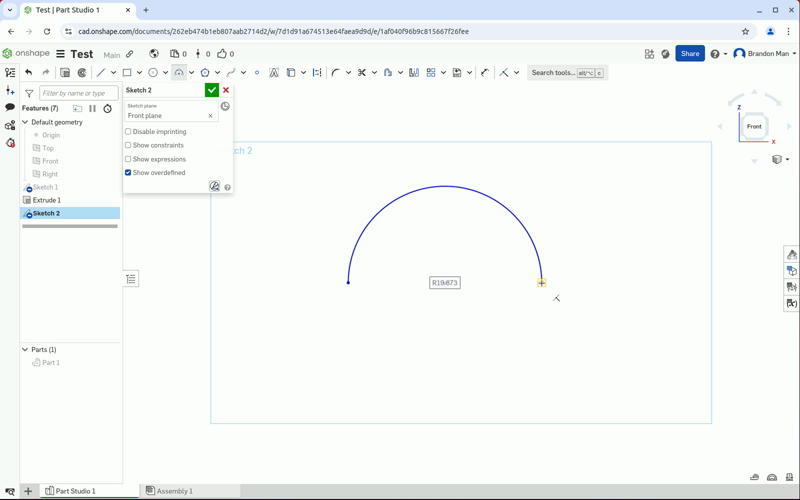
click(541, 282)
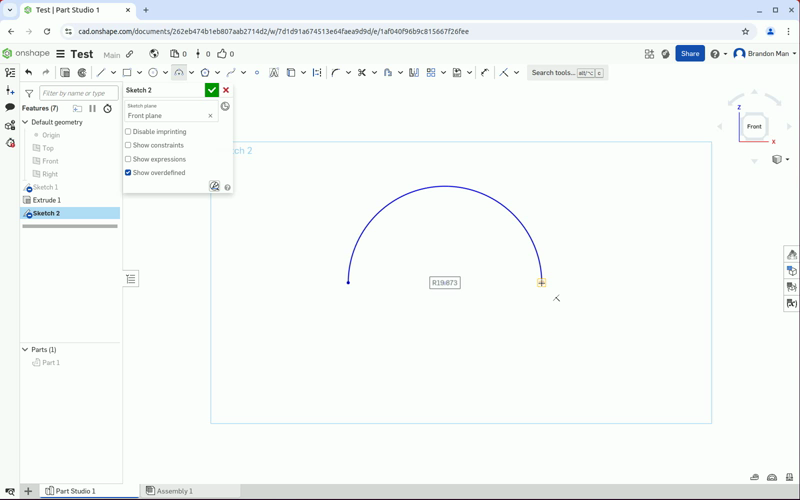
key_down(shift)
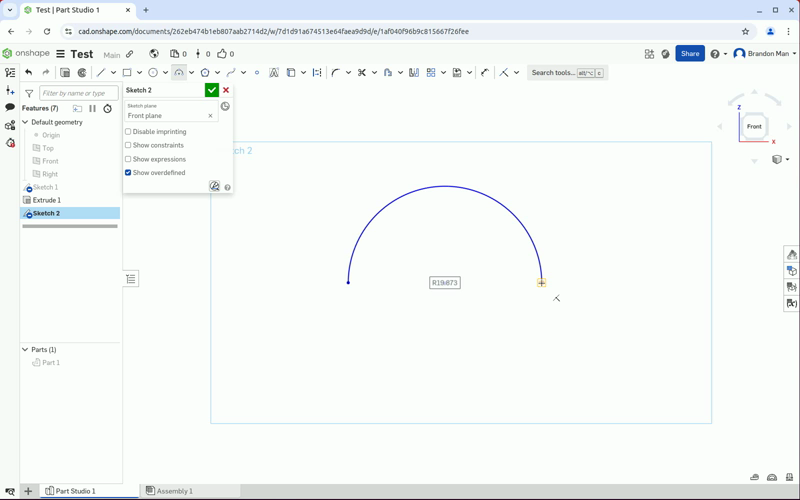
mouse_move(572, 282)
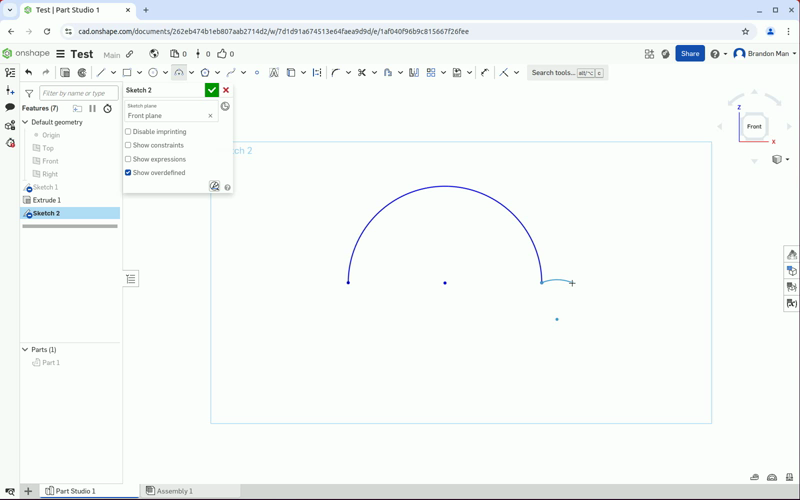
click(572, 282)
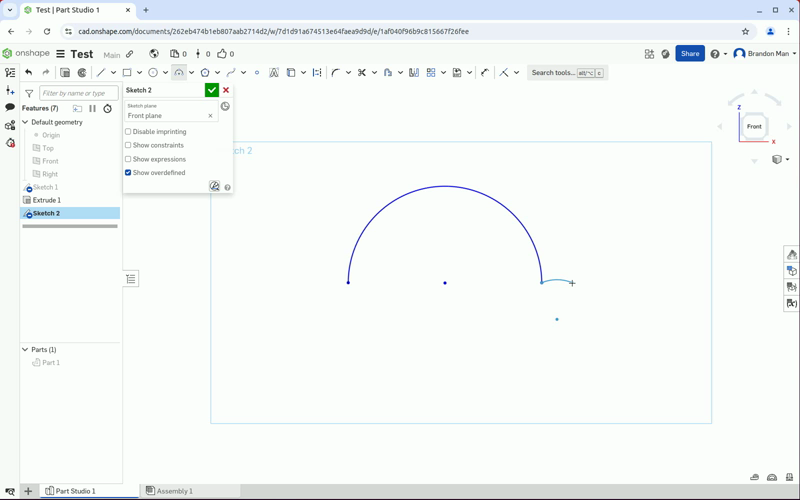
mouse_move(556, 267)
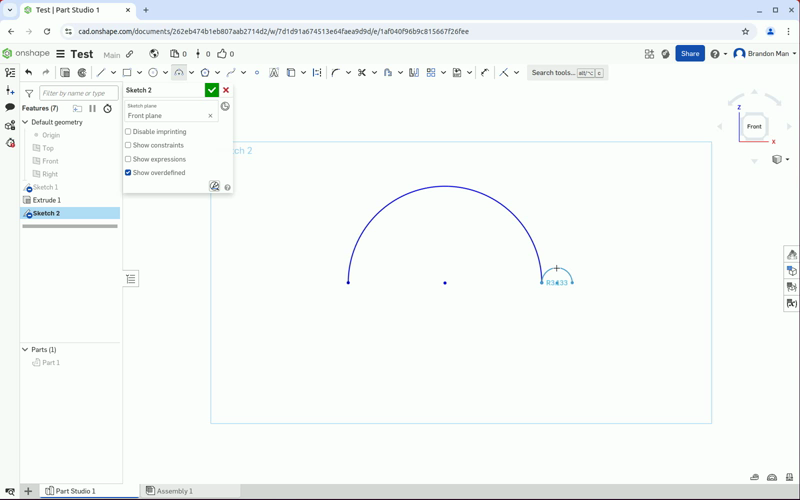
click(556, 267)
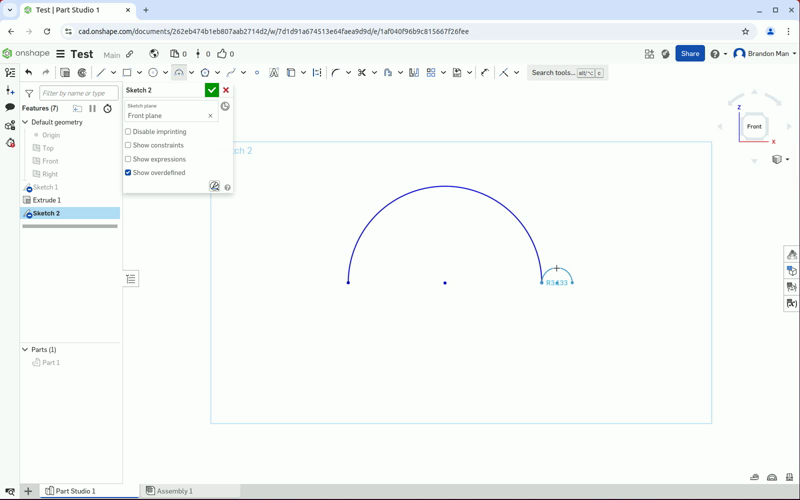
key_up(shift)
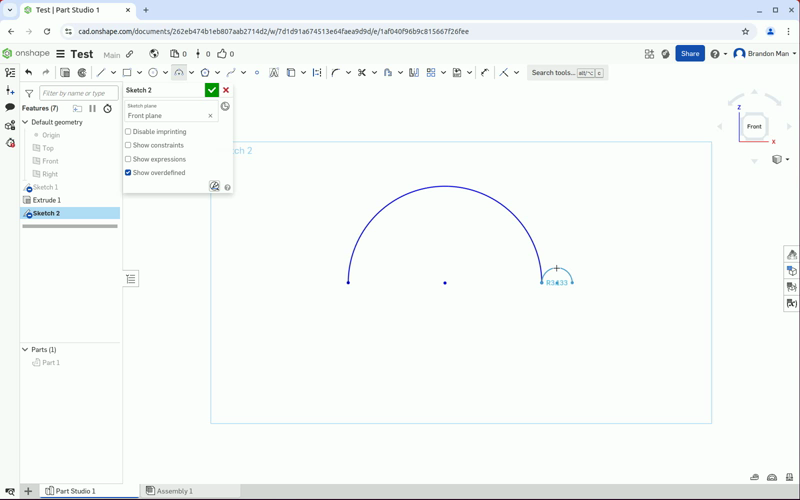
mouse_move(572, 282)
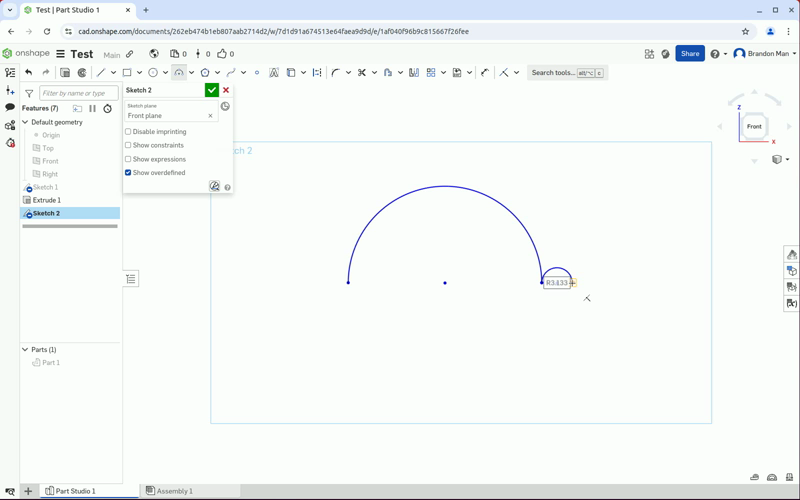
click(572, 282)
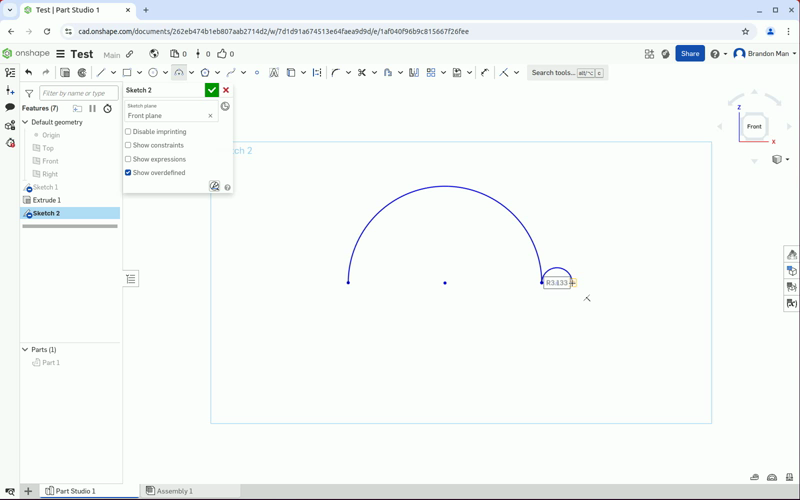
key_down(shift)
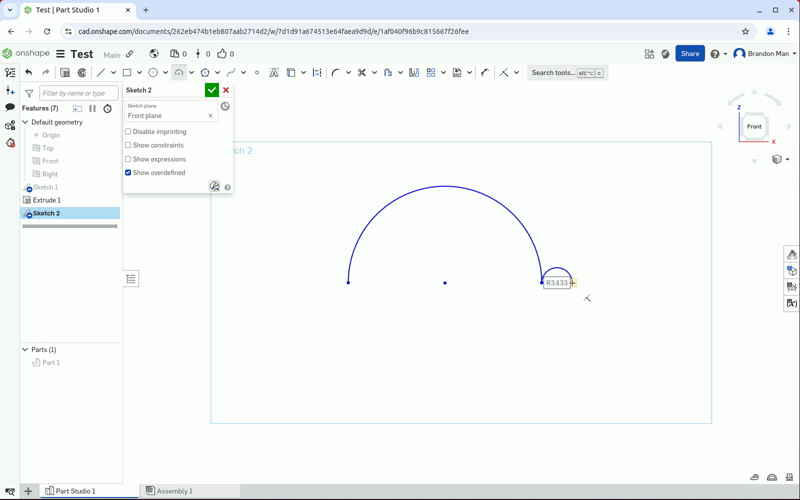
mouse_move(378, 282)
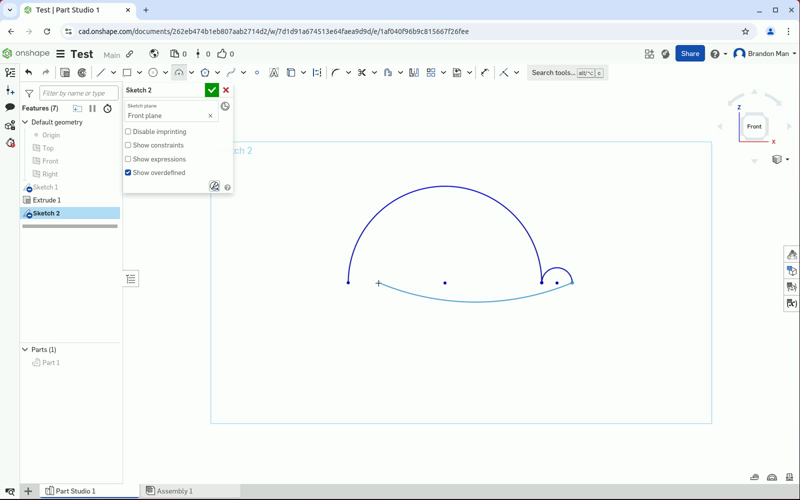
click(378, 282)
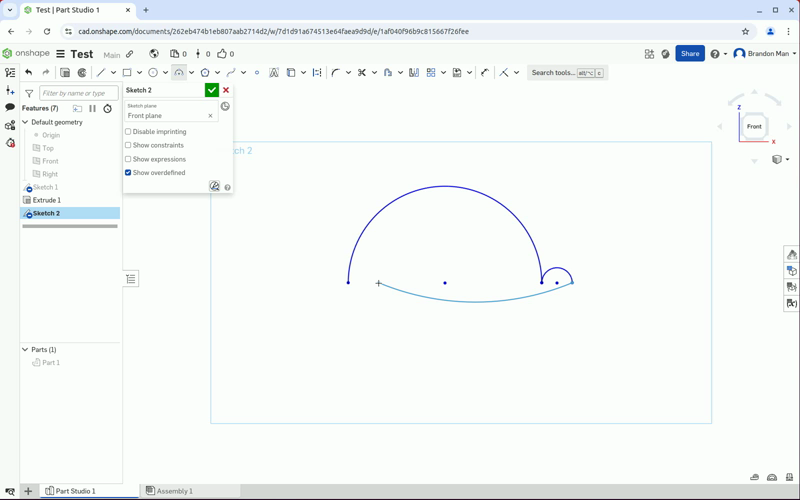
mouse_move(475, 379)
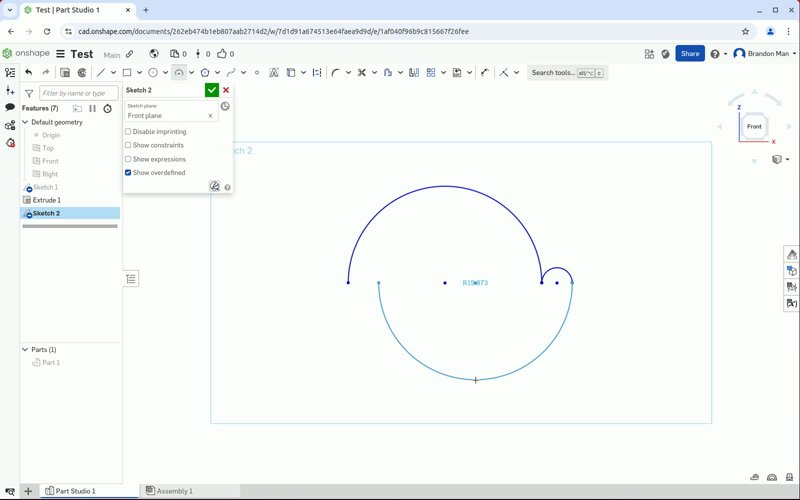
click(475, 379)
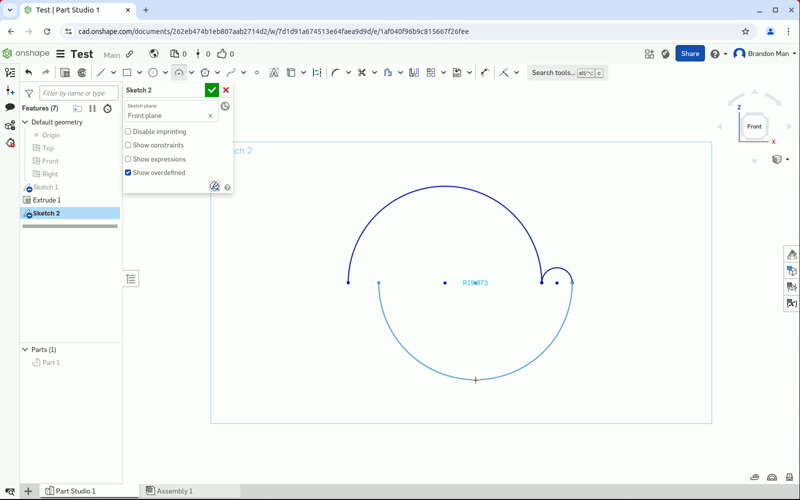
key_up(shift)
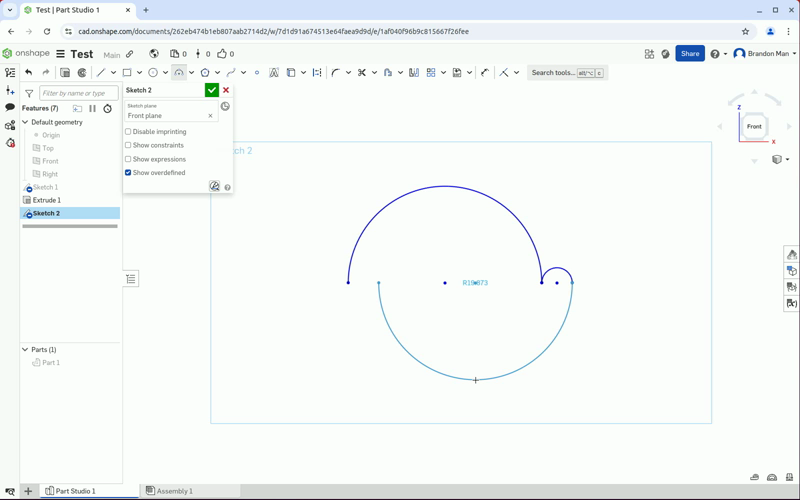
mouse_move(378, 282)
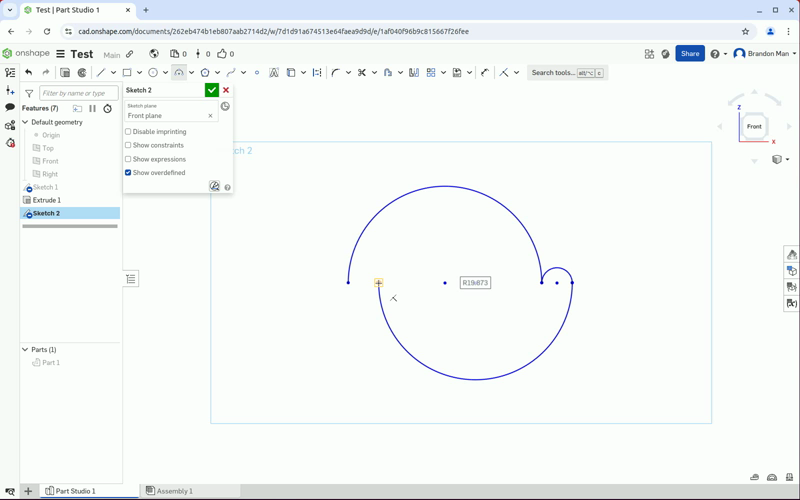
click(378, 282)
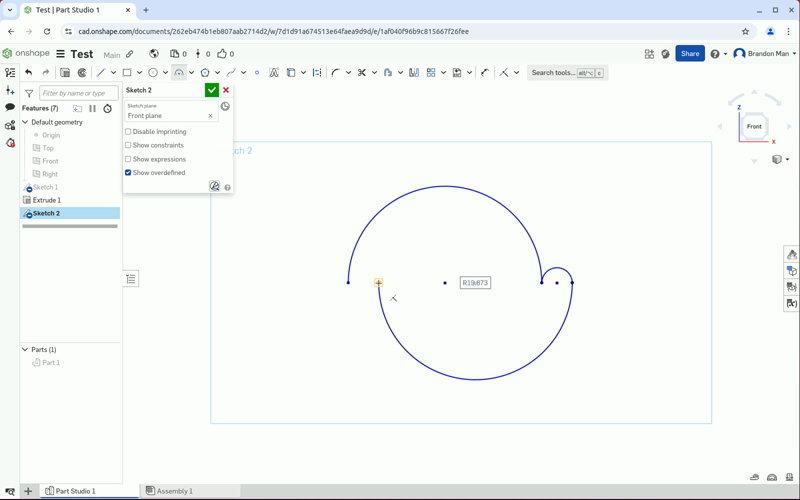
mouse_move(348, 282)
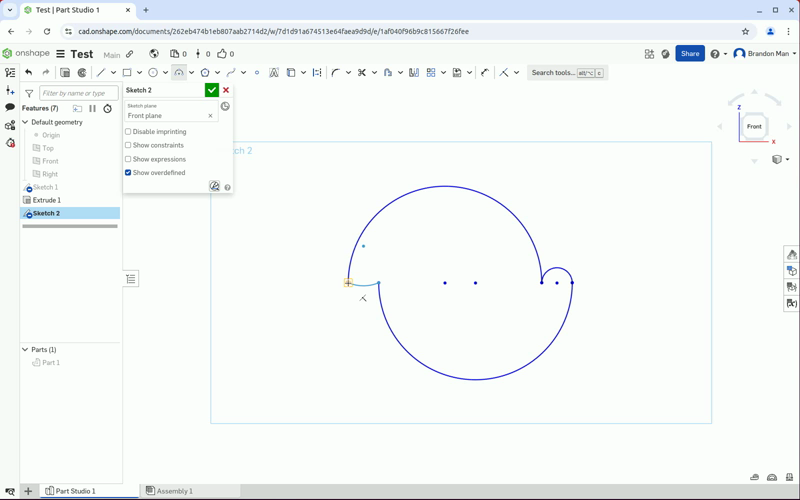
click(348, 282)
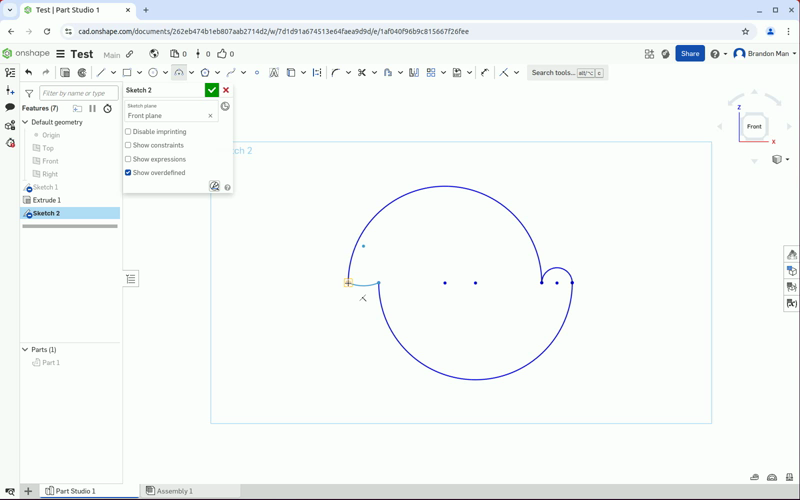
key_down(shift)
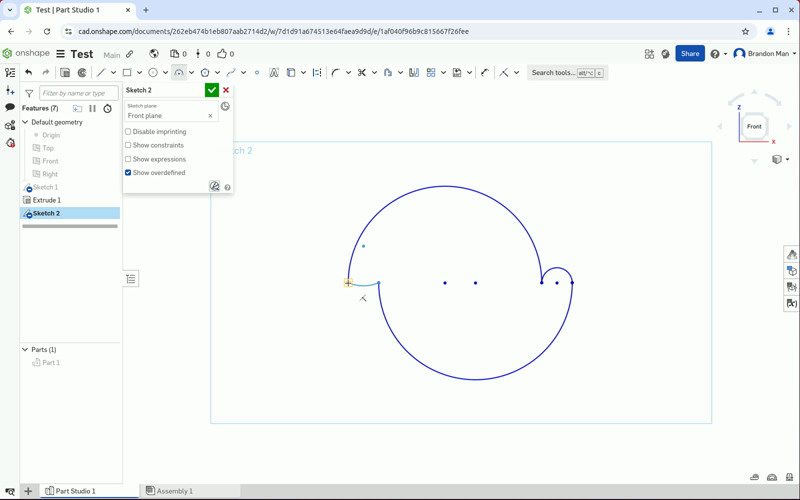
mouse_move(363, 267)
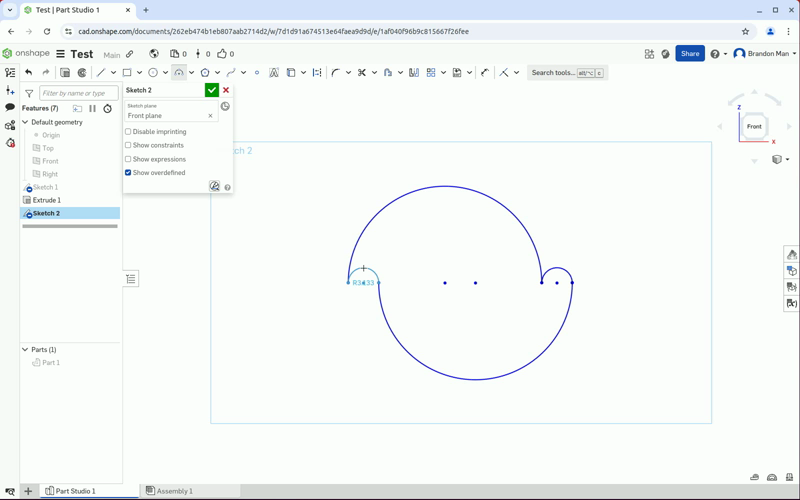
click(363, 267)
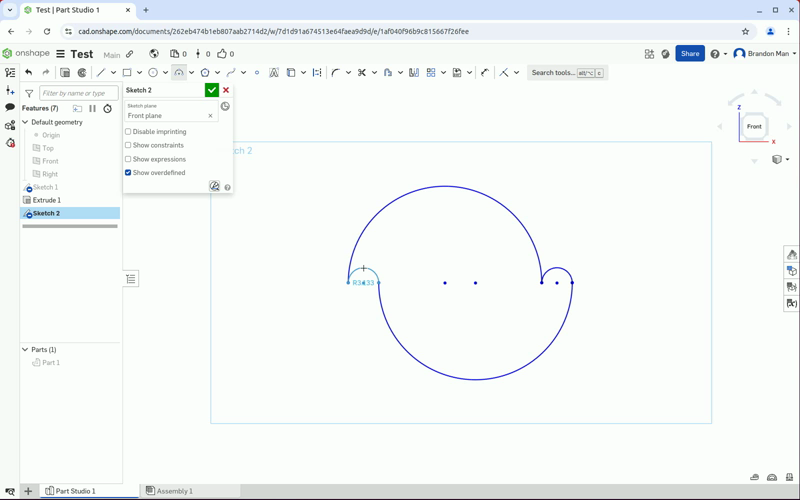
key_up(shift)
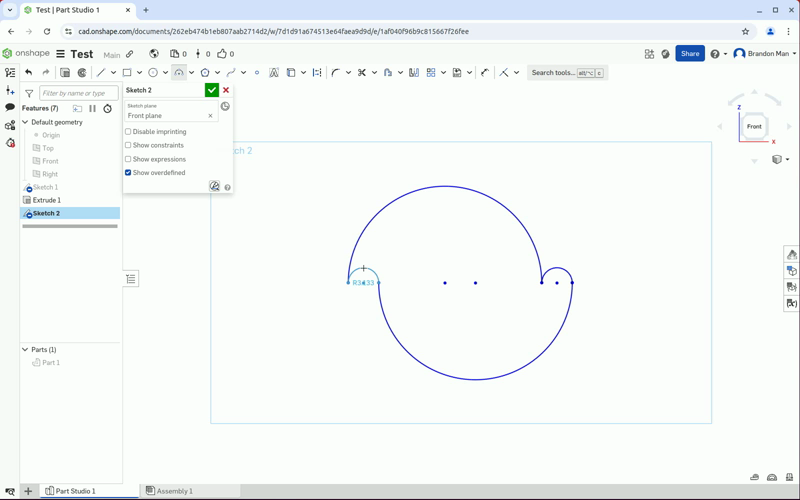
key(esc)
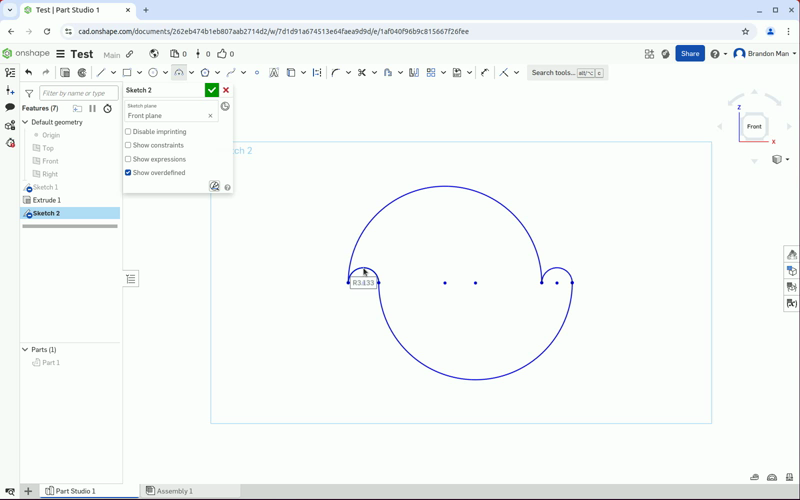
key(c)
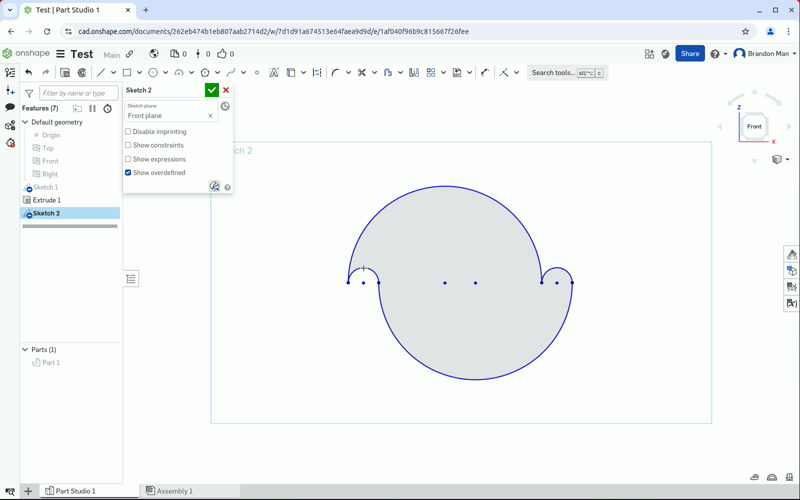
key_down(shift)
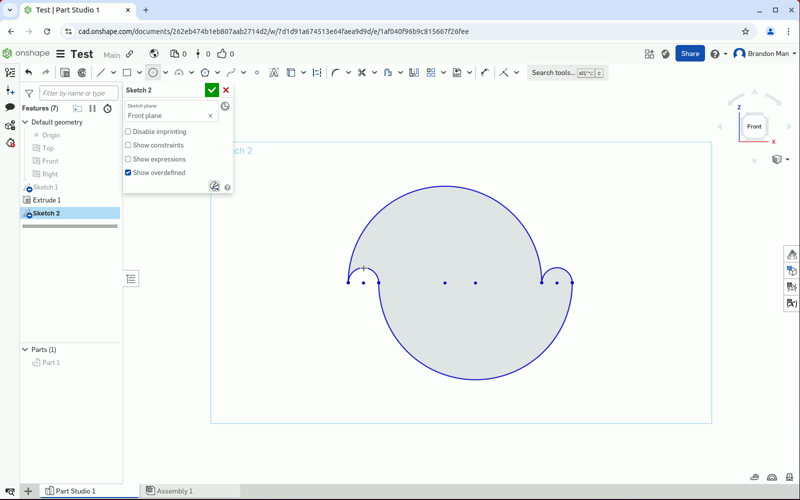
mouse_move(458, 282)
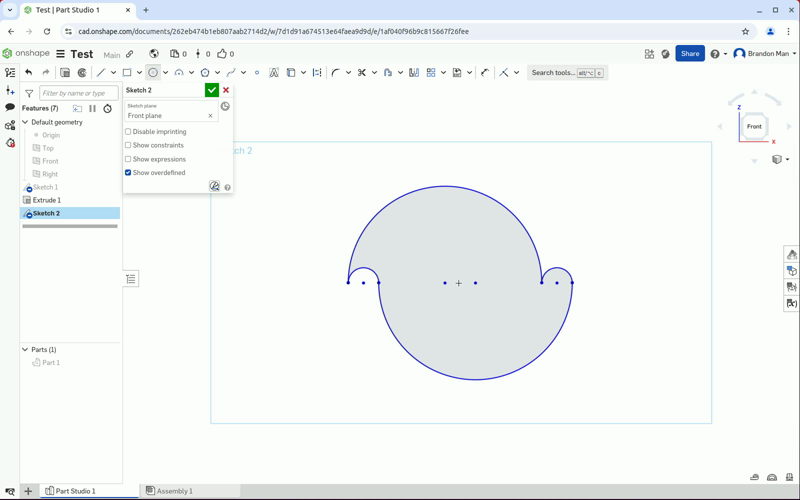
click(458, 282)
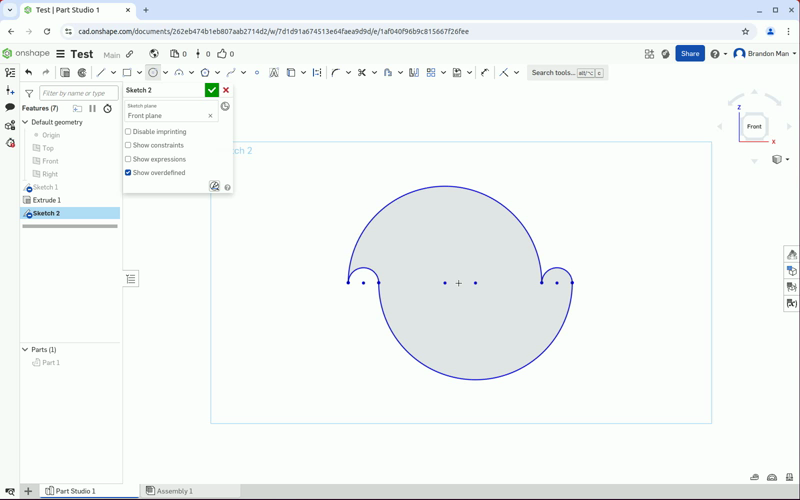
key_up(shift)
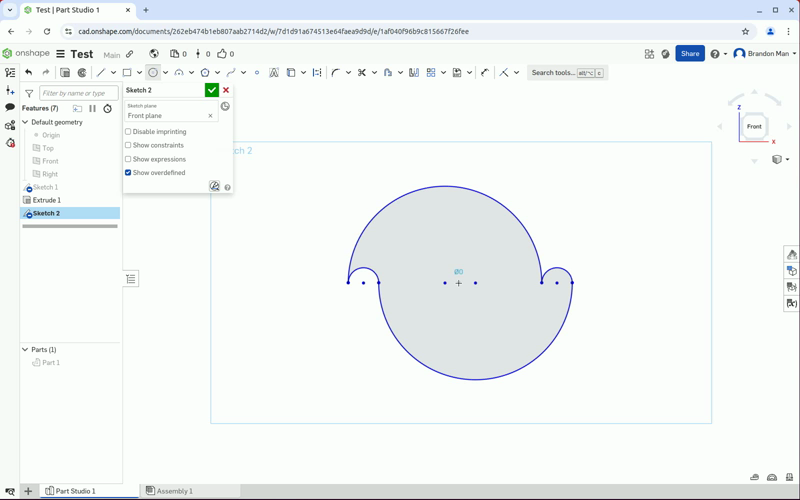
mouse_move(534, 282)
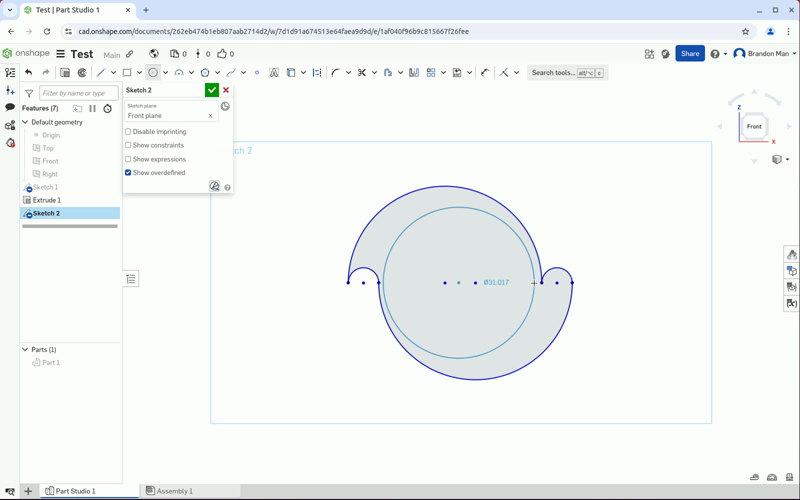
click(534, 282)
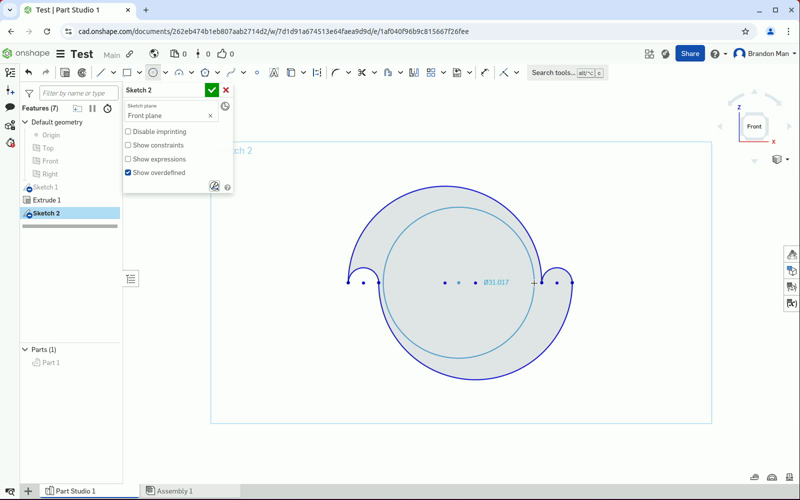
key(esc)
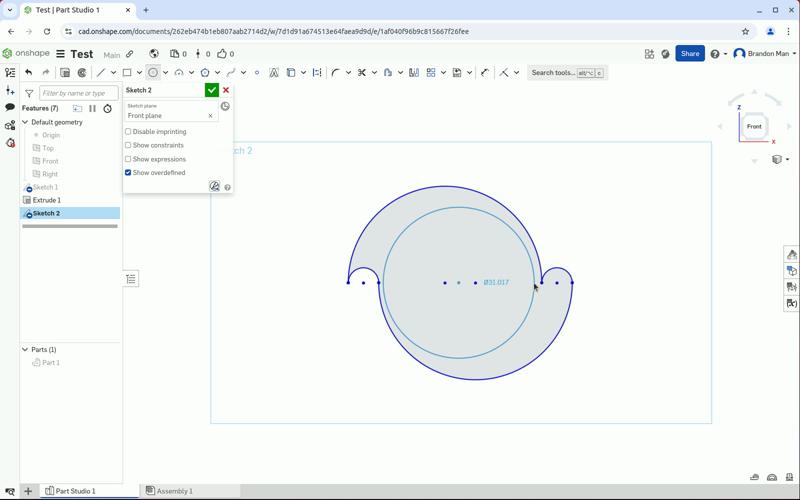
key(c)
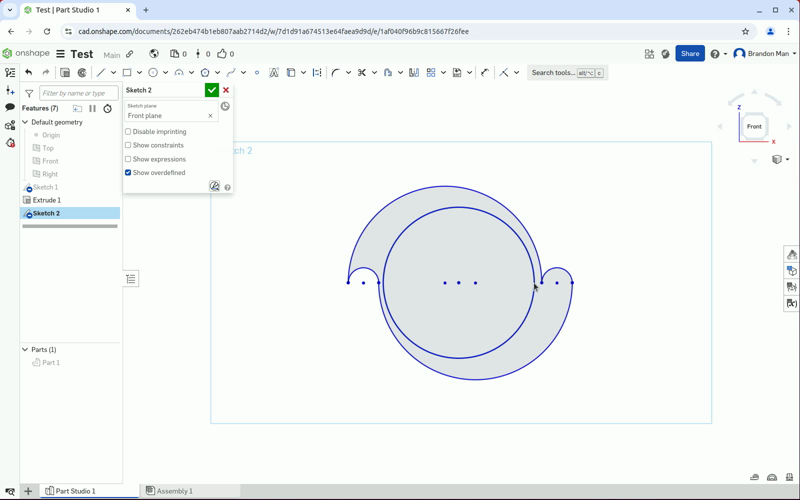
key_down(shift)
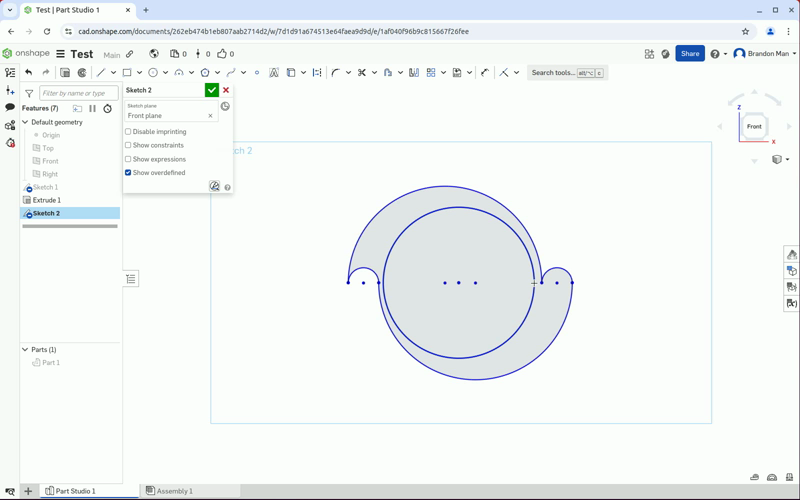
mouse_move(558, 282)
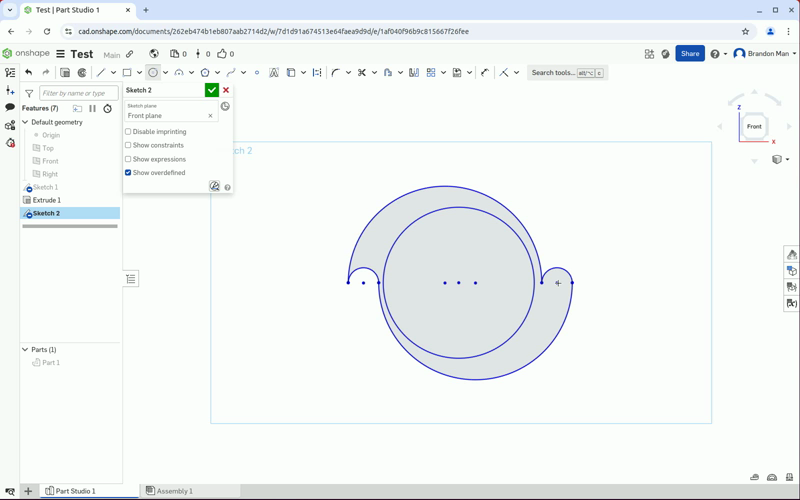
scroll(6)
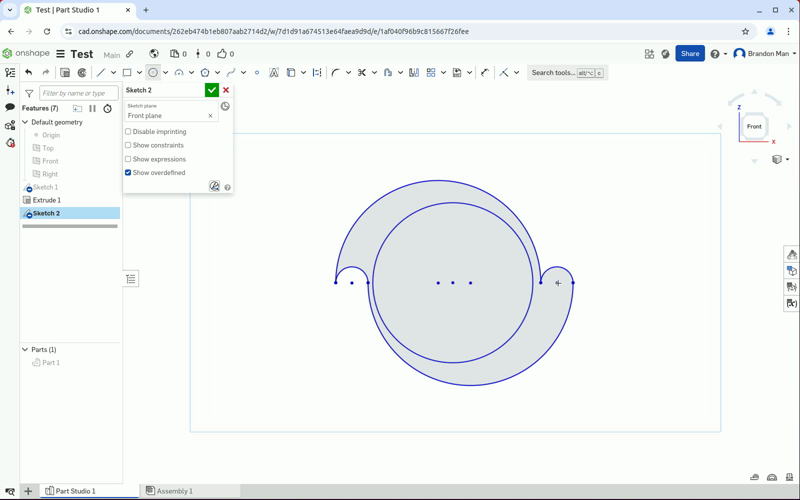
scroll(6)
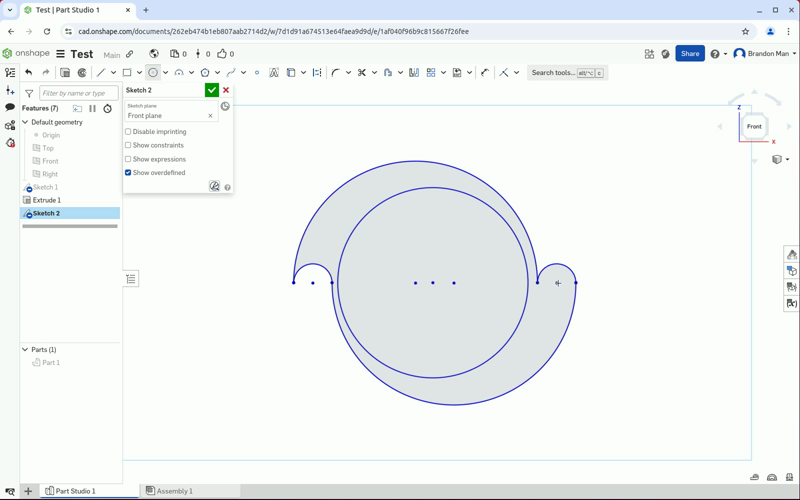
scroll(6)
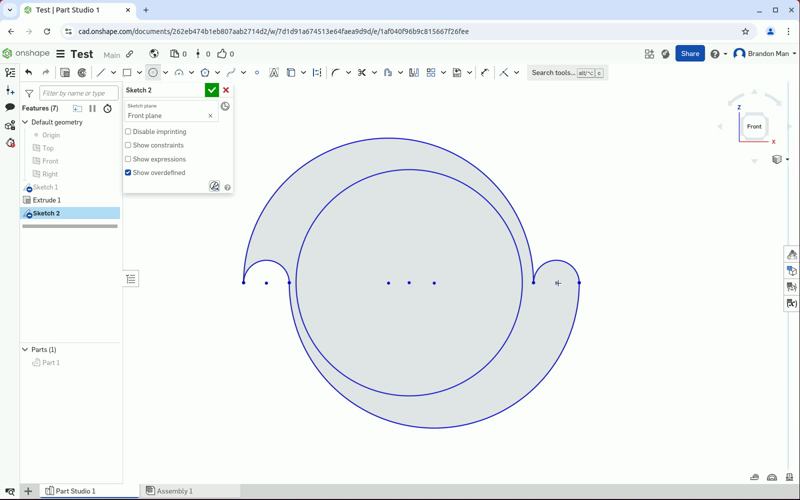
scroll(6)
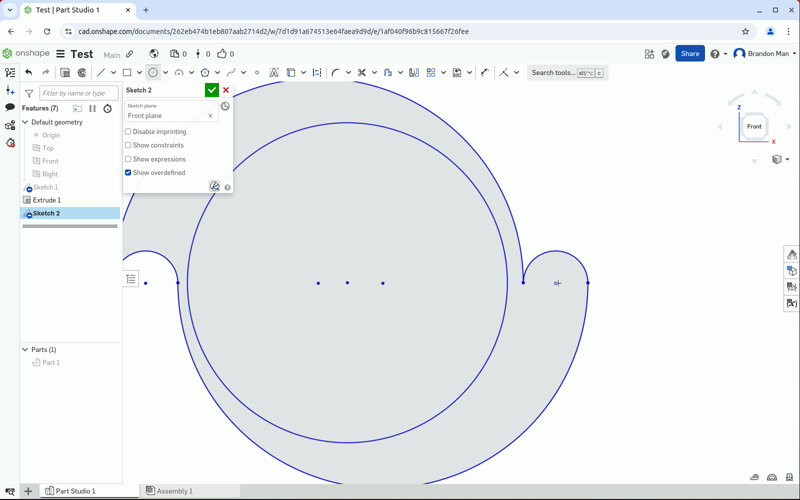
scroll(6)
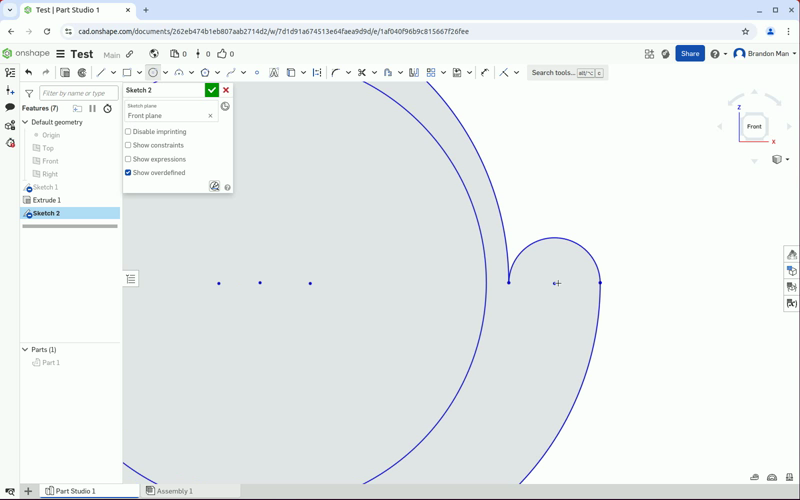
scroll(6)
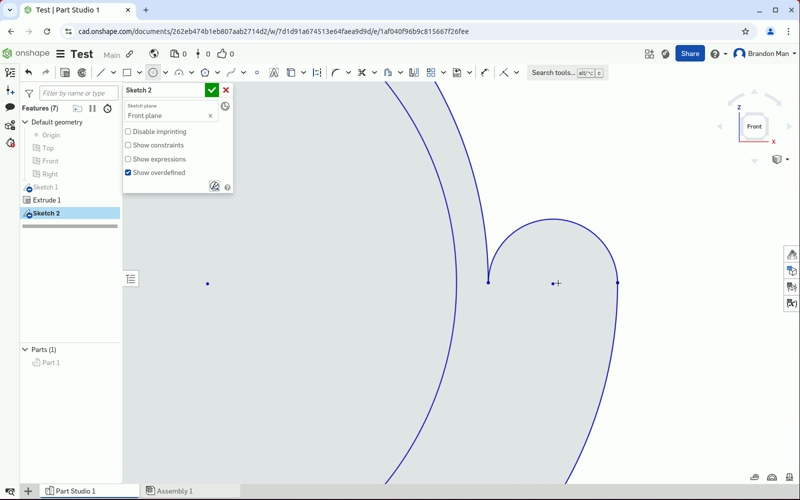
scroll(6)
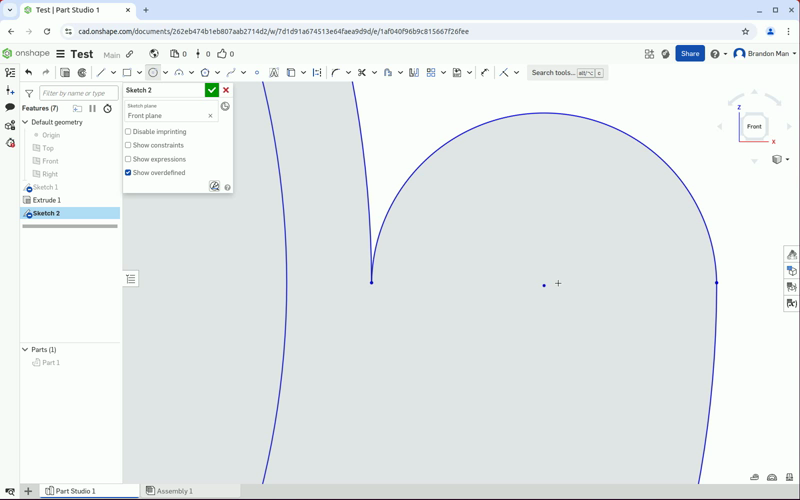
click(558, 282)
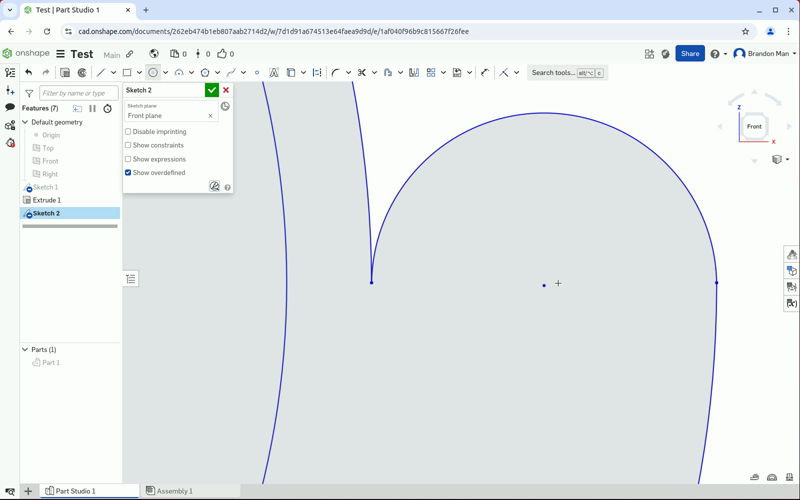
scroll(-6)
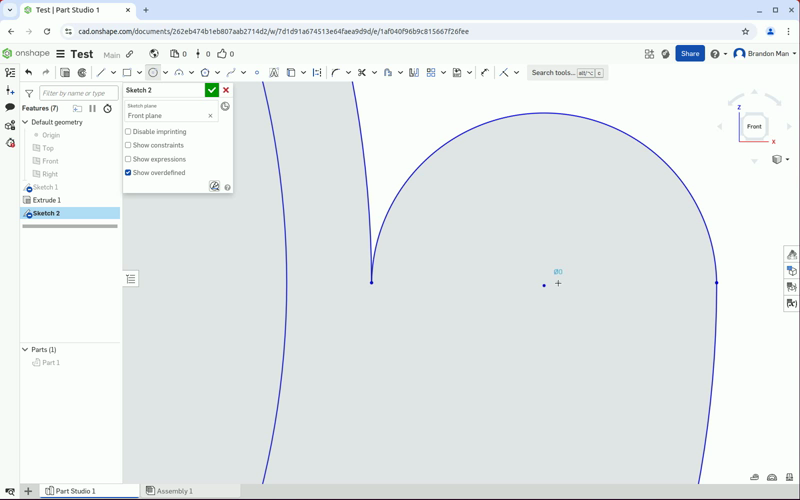
scroll(-6)
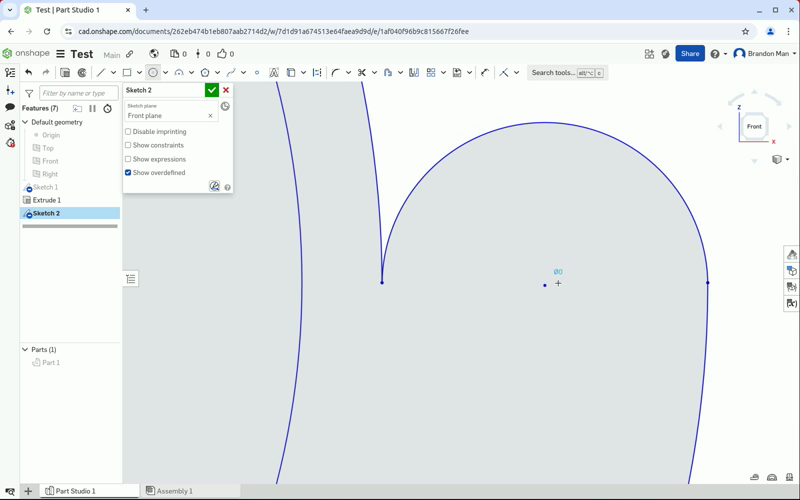
scroll(-6)
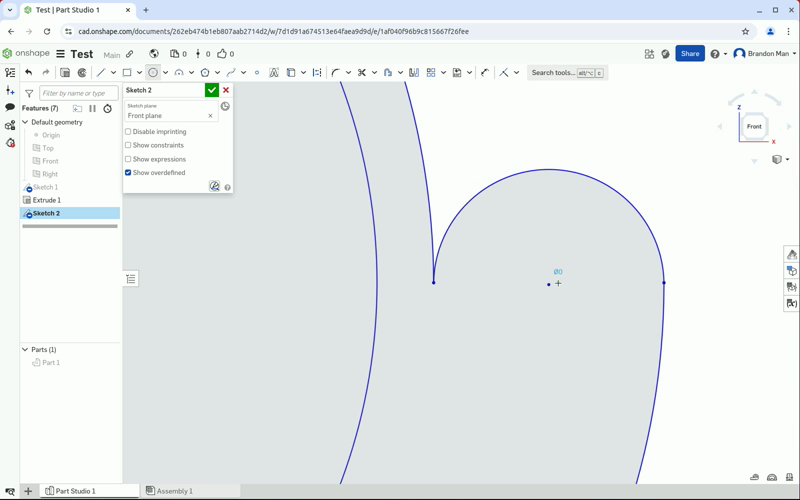
scroll(-6)
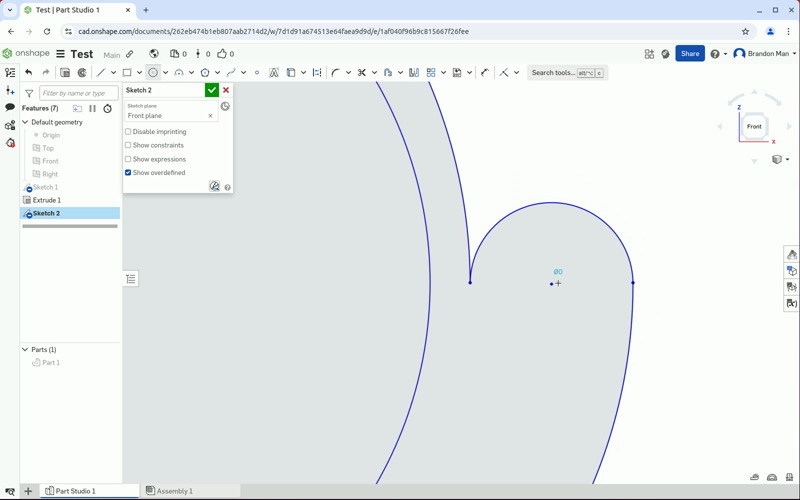
scroll(-6)
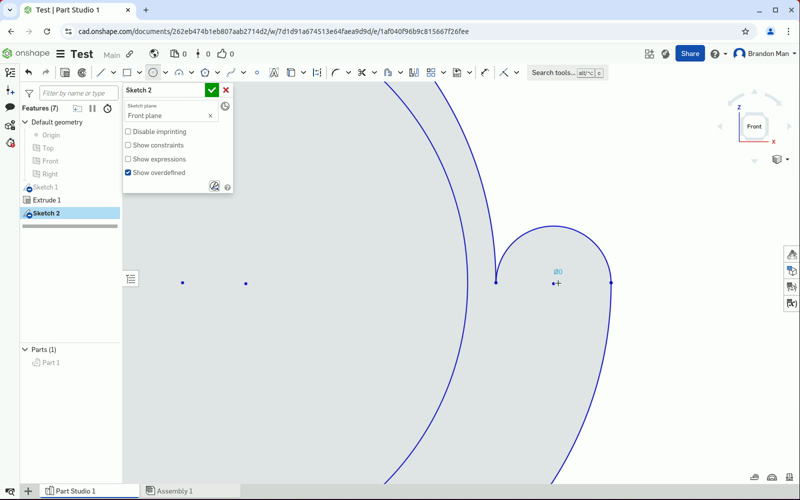
scroll(-6)
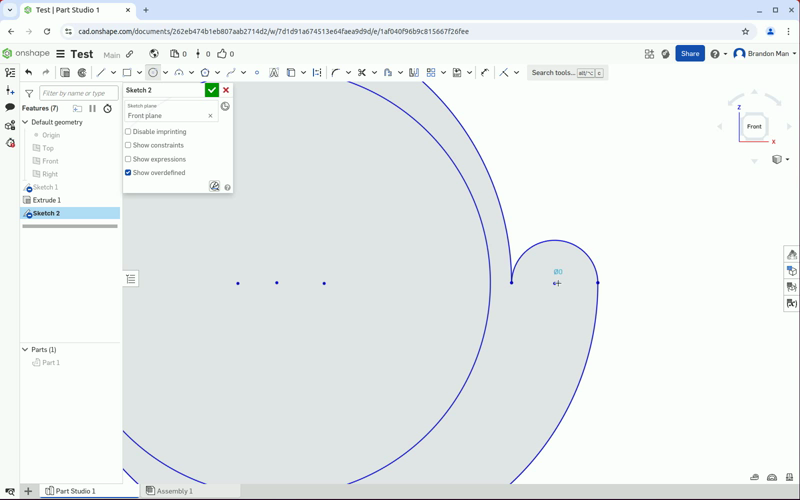
scroll(-6)
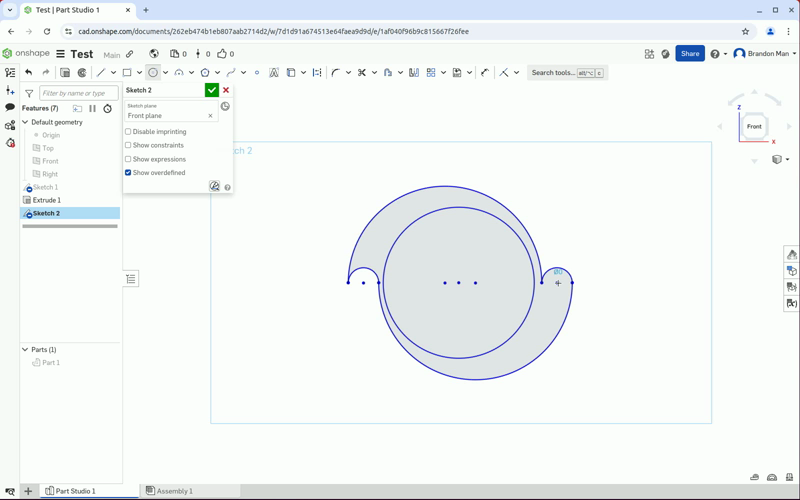
key_up(shift)
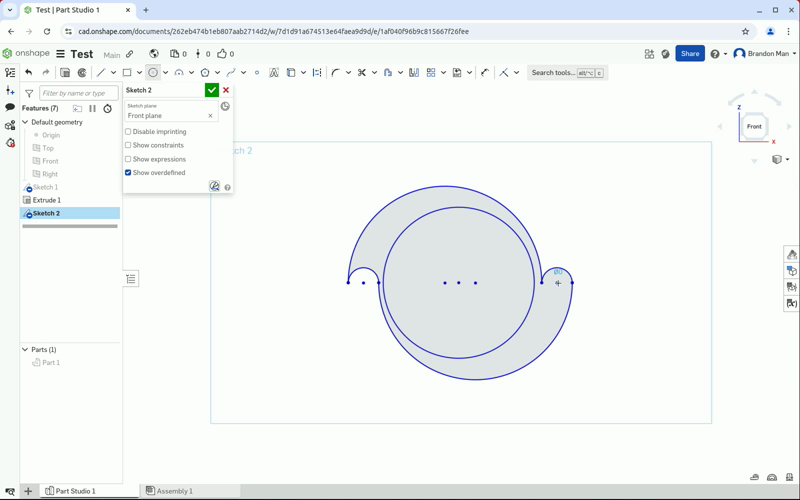
mouse_move(565, 282)
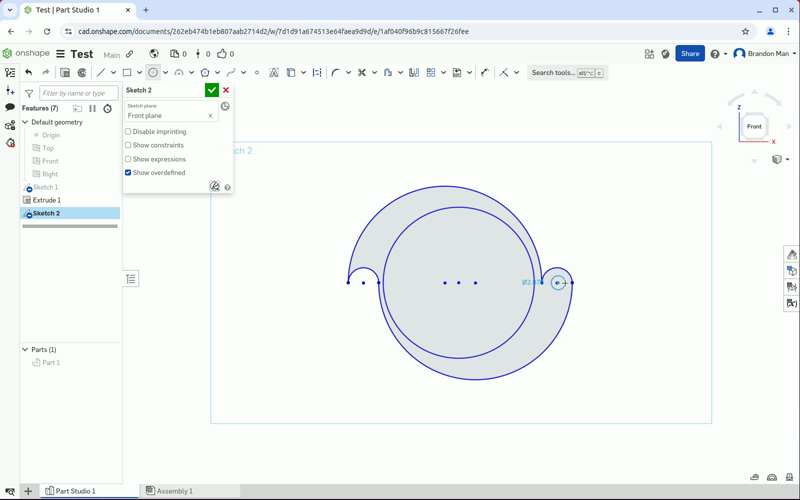
click(565, 282)
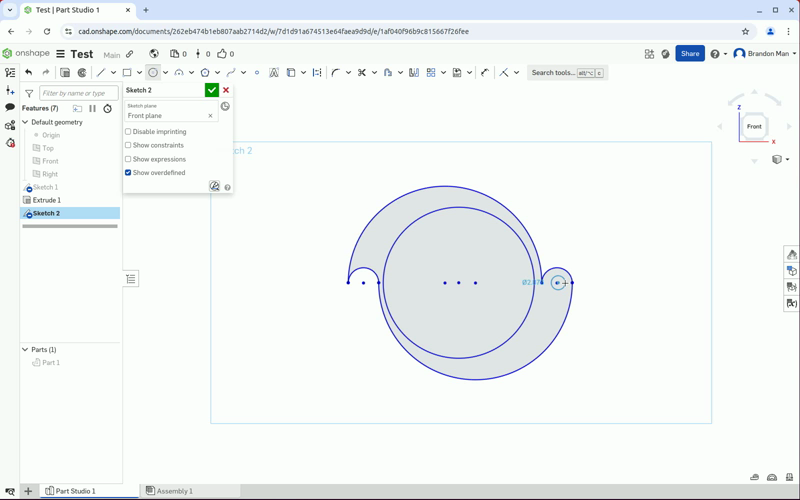
key(esc)
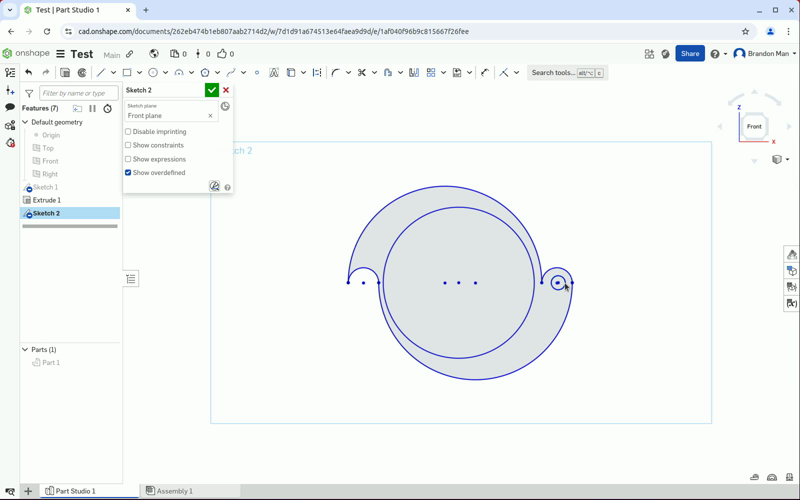
mouse_move(373, 251)
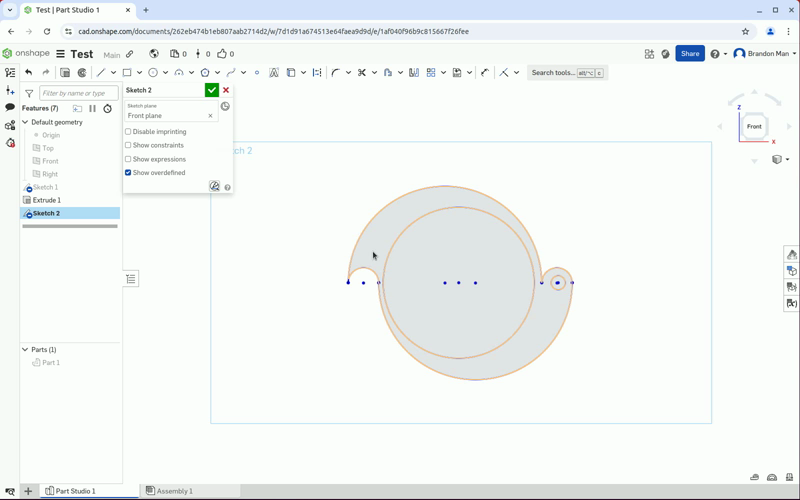
click(373, 251)
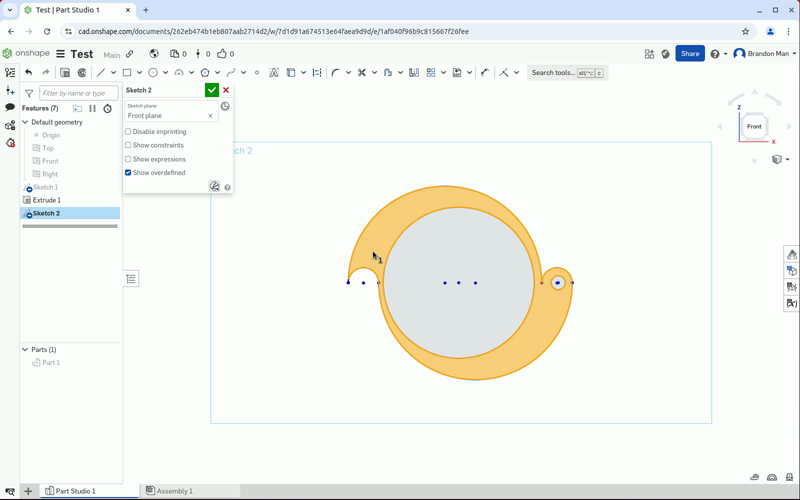
mouse_move(73, 352)
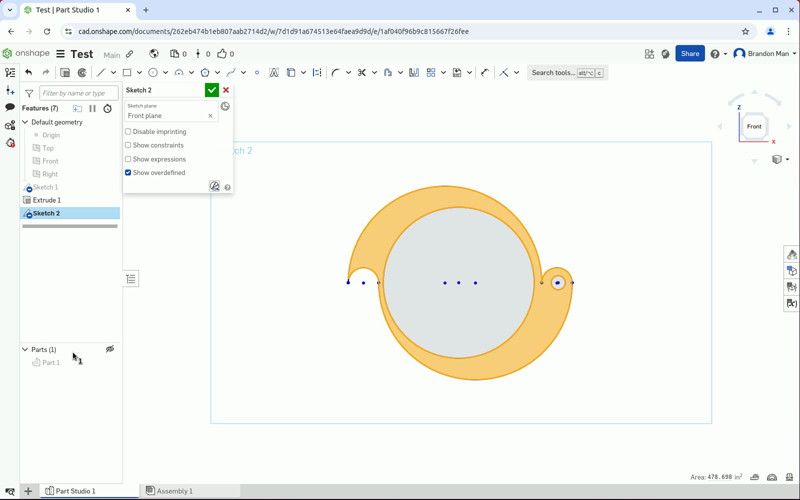
key(shift+y)
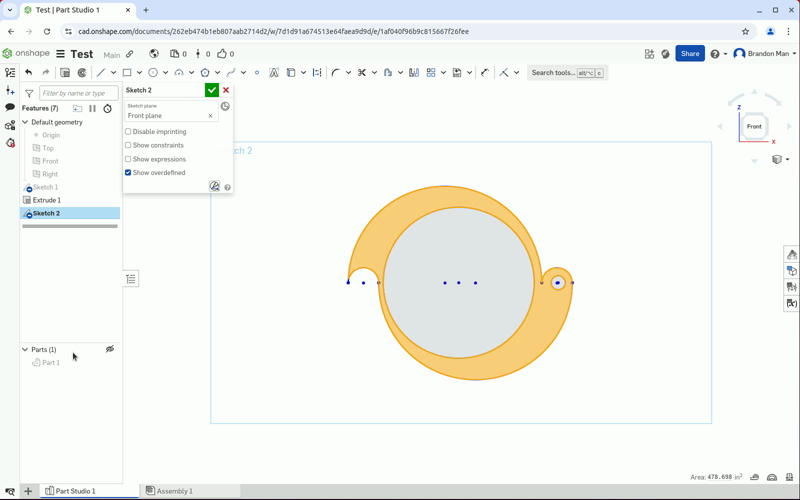
key(shift+e)
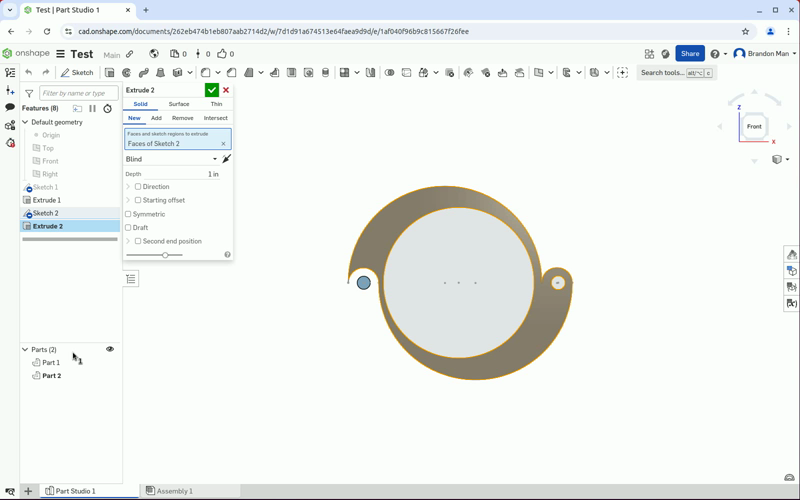
mouse_move(143, 106)
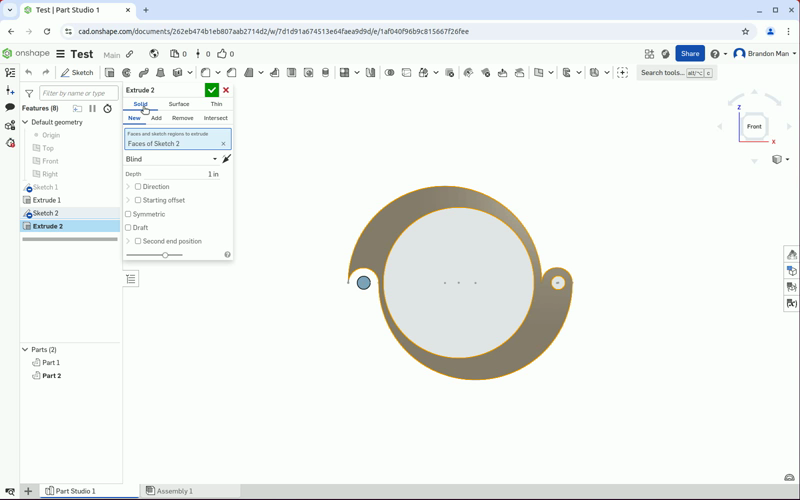
click(143, 106)
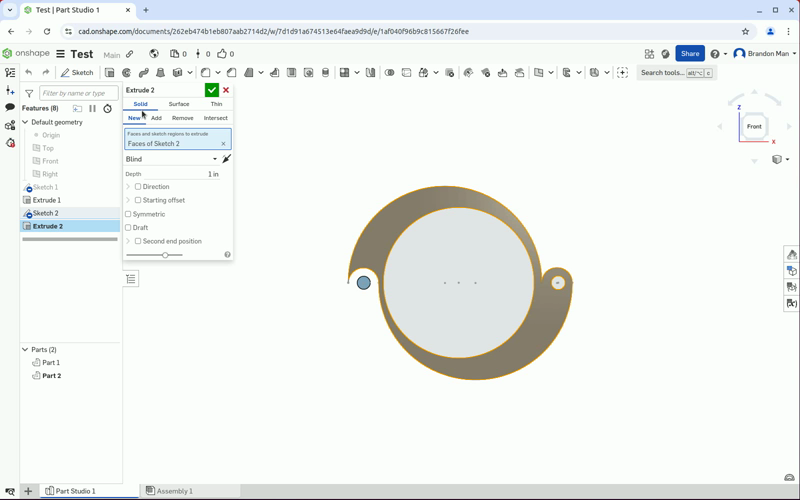
mouse_move(137, 120)
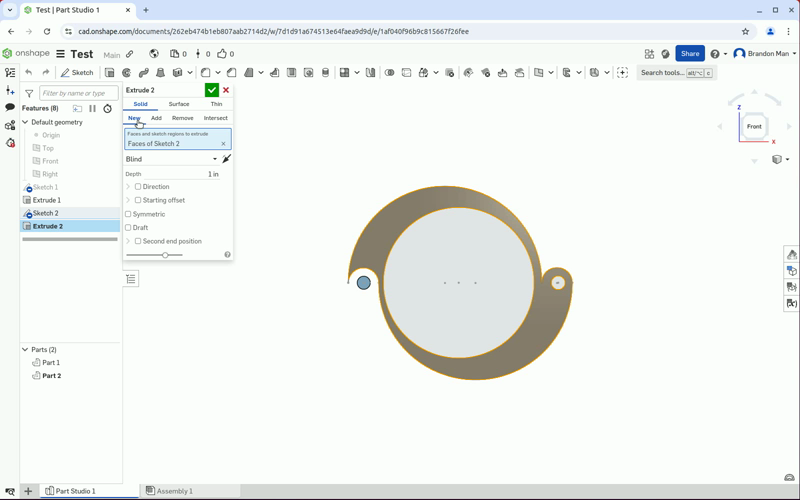
click(137, 120)
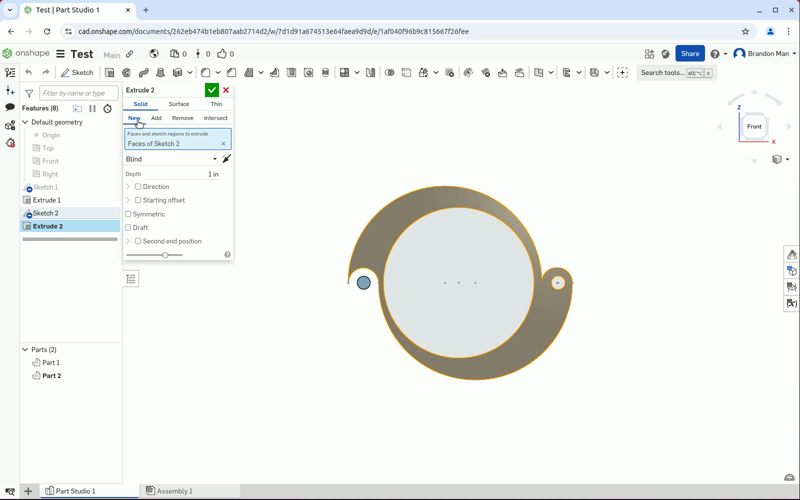
key(tab, 4)
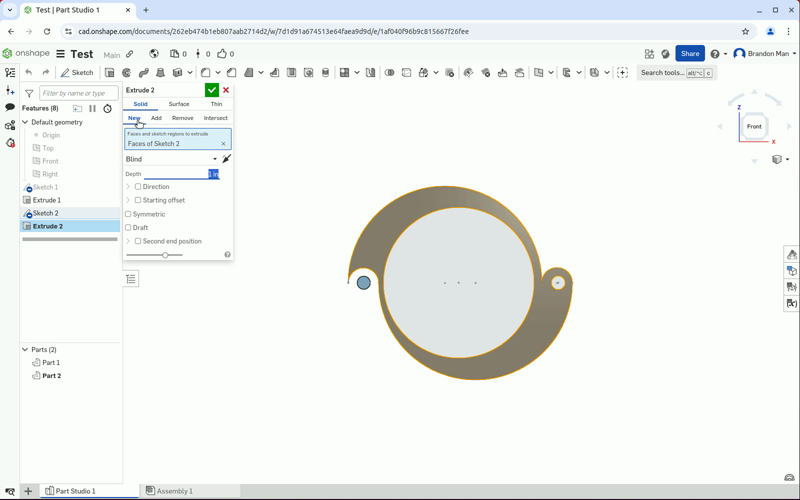
text(8.425)
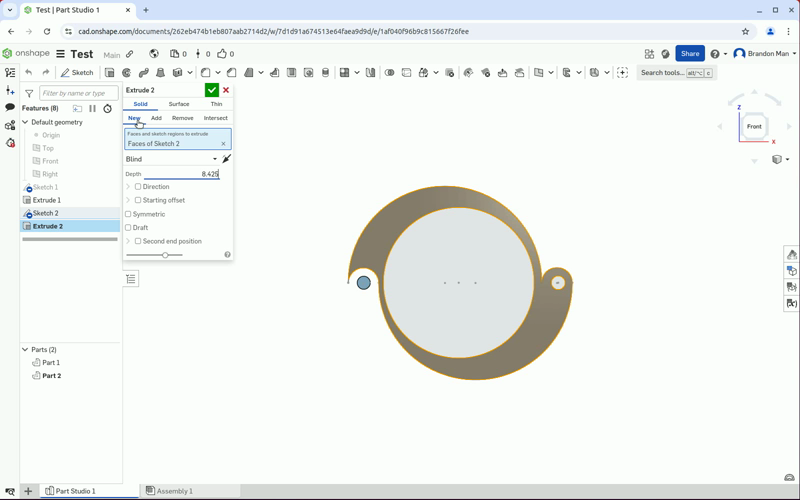
key(enter)
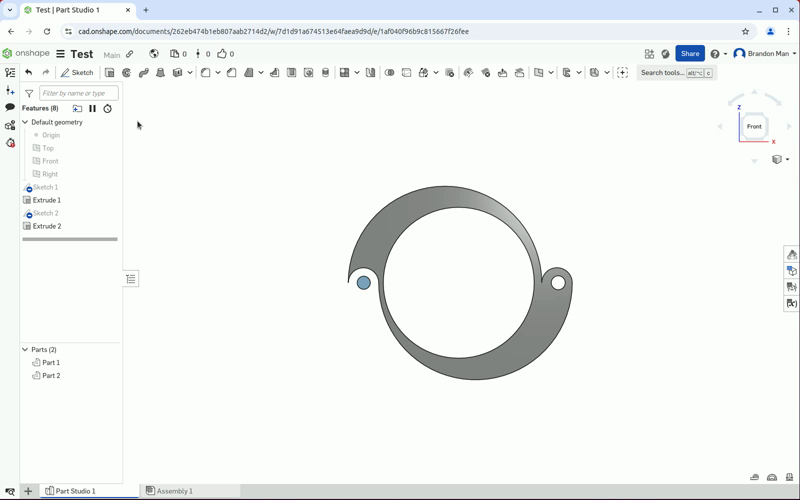
key(shift+h)
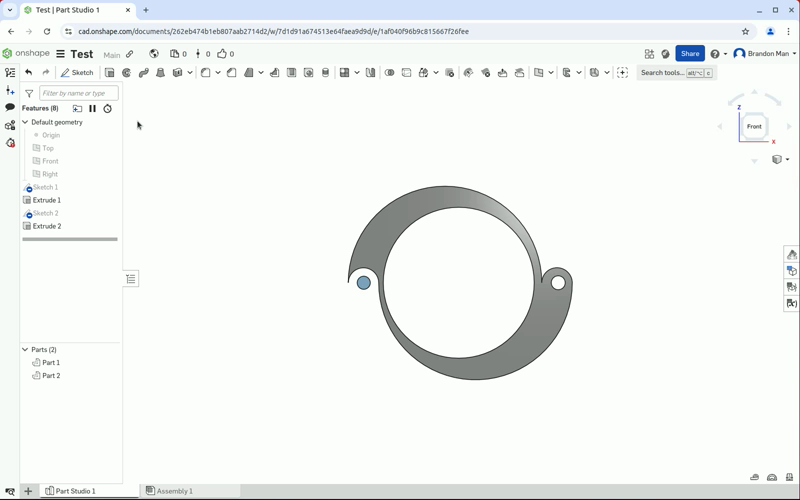
key(shift+h)
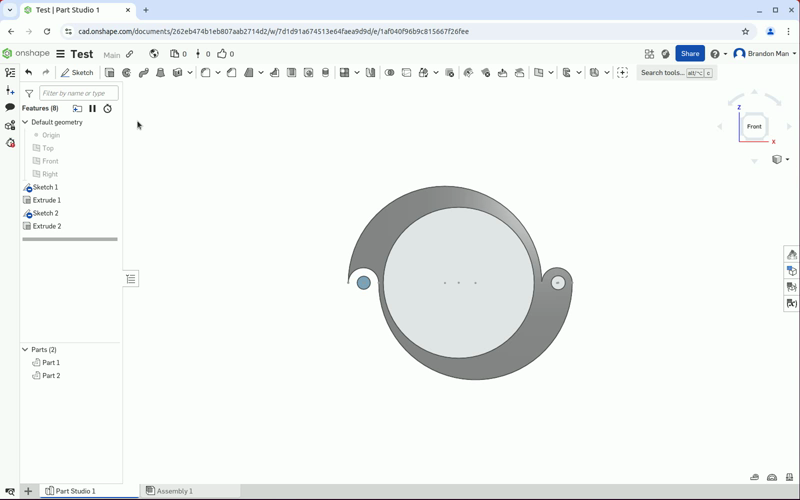
key(shift+7)
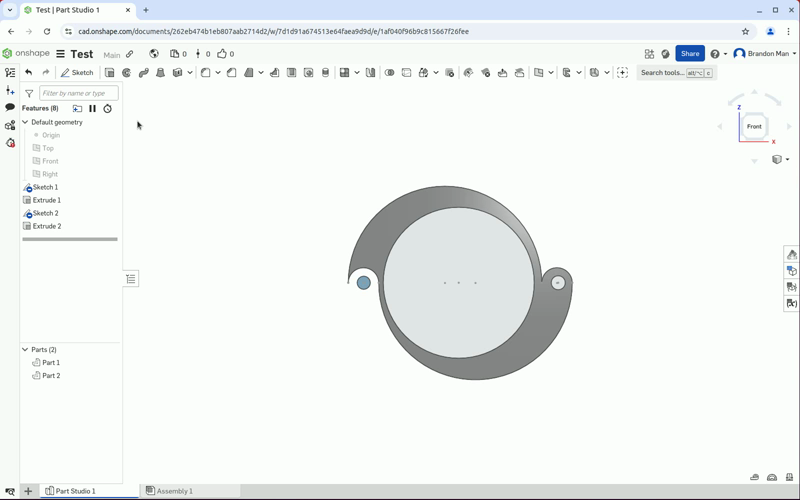
key(left, 2)
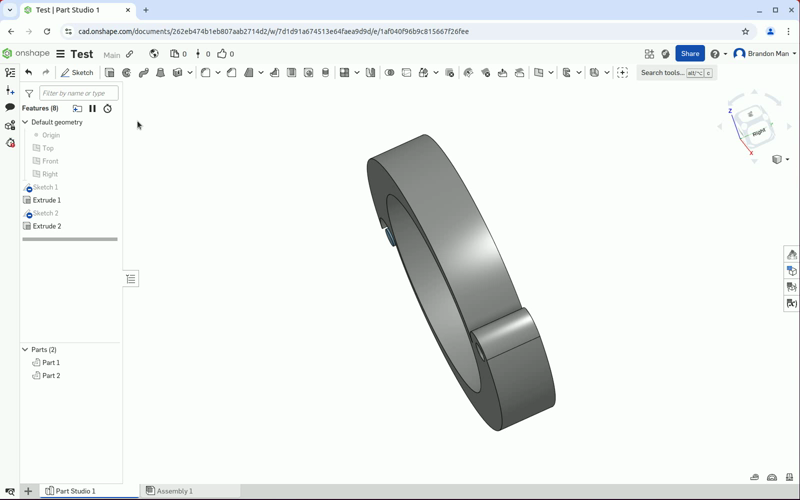
key(down, 2)
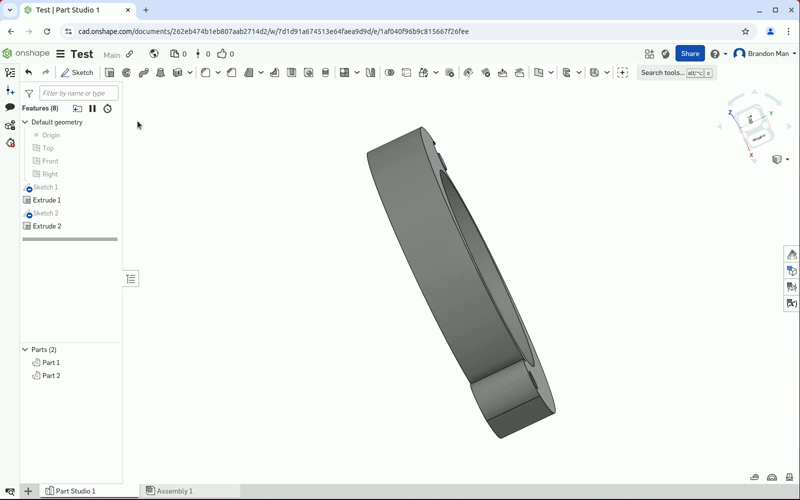
key(up, 2)
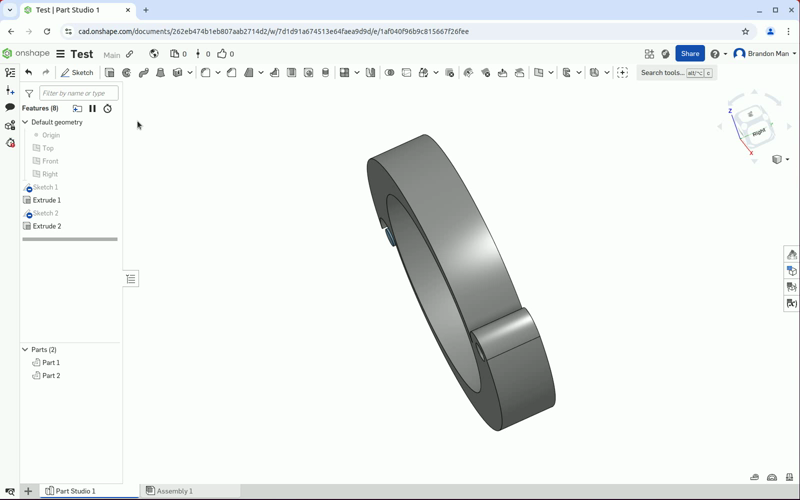
key(right, 2)
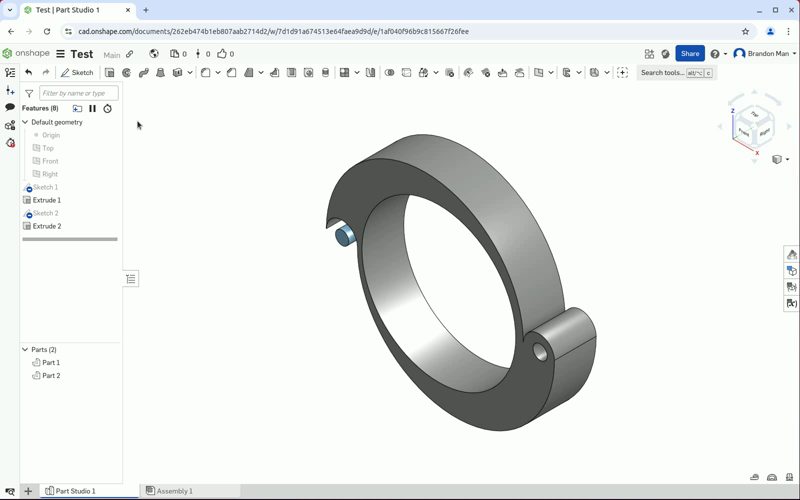
mouse_move(73, 189)
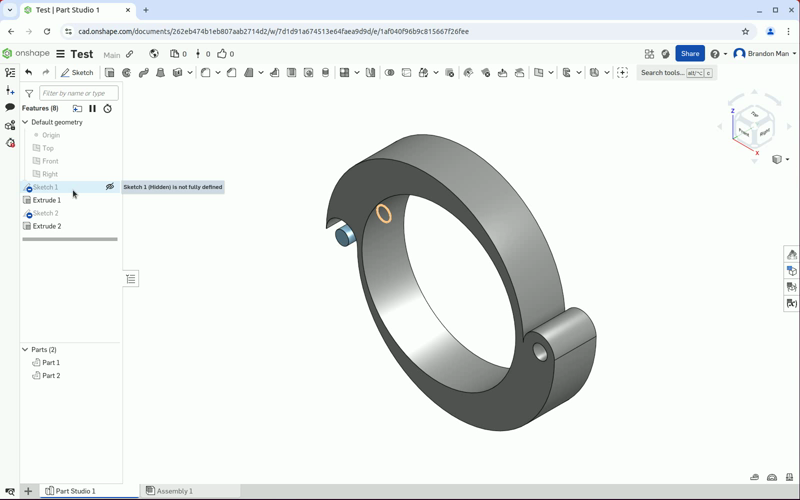
click(73, 189)